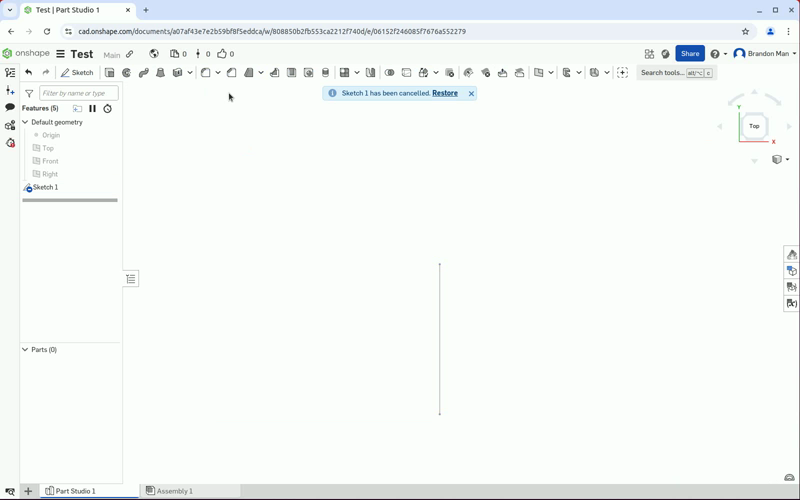
key(shift+h)
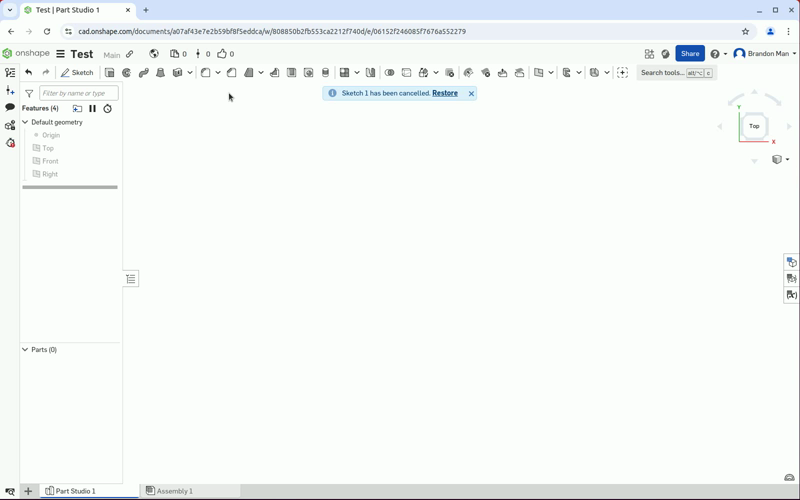
mouse_move(73, 352)
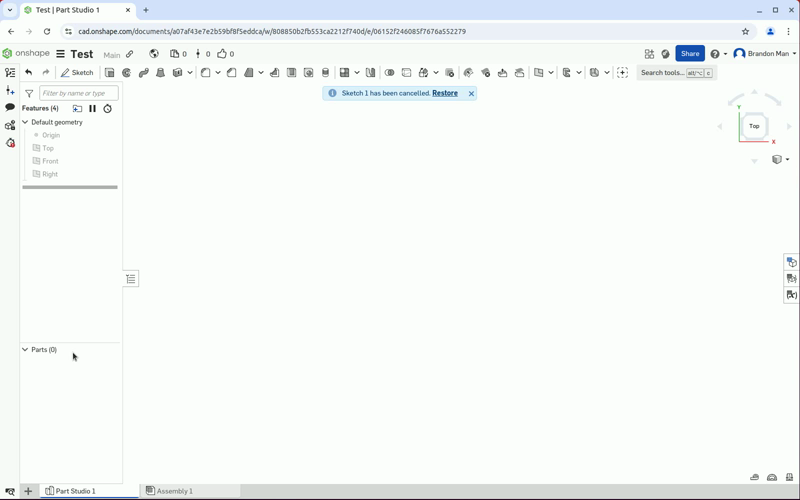
key(y)
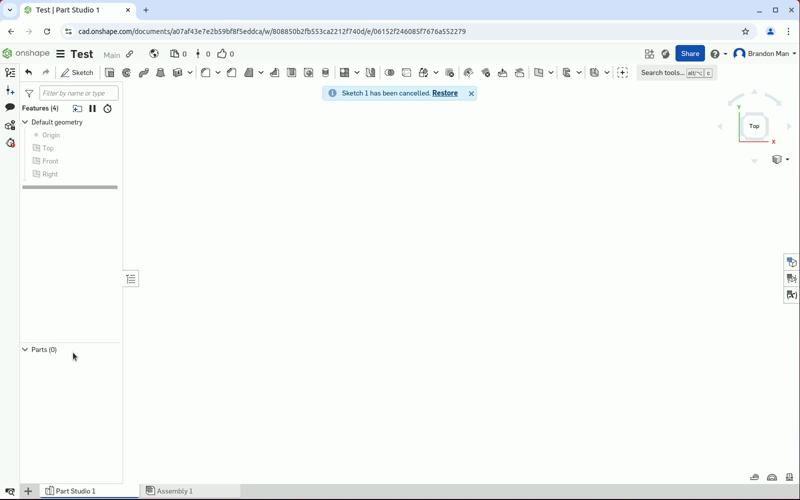
key(shift+p)
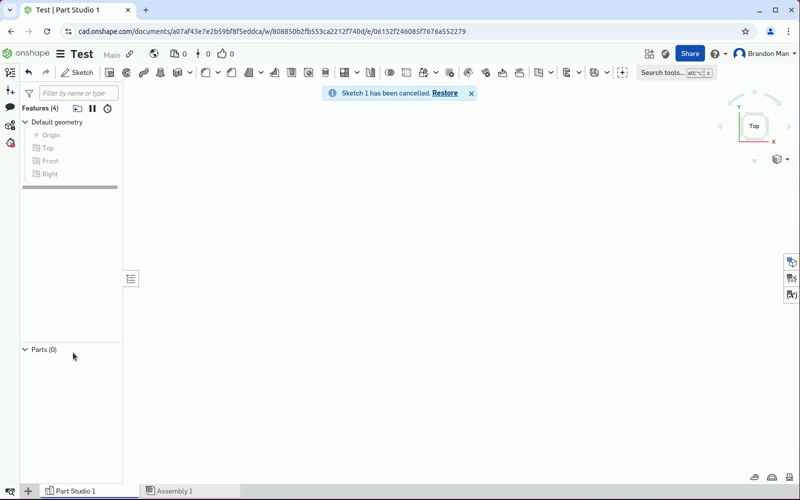
key(space)
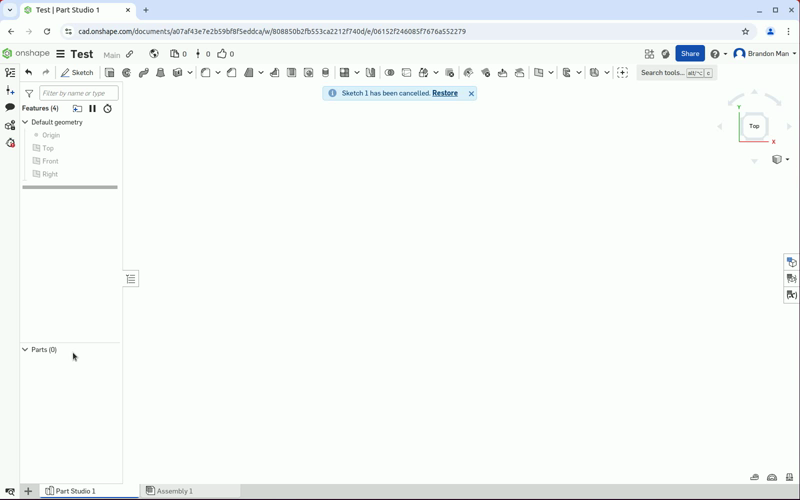
key_down(shift)
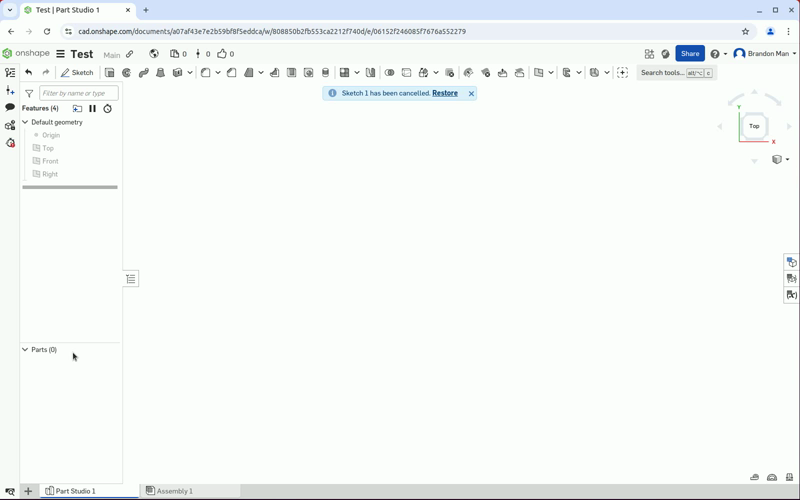
key(up)
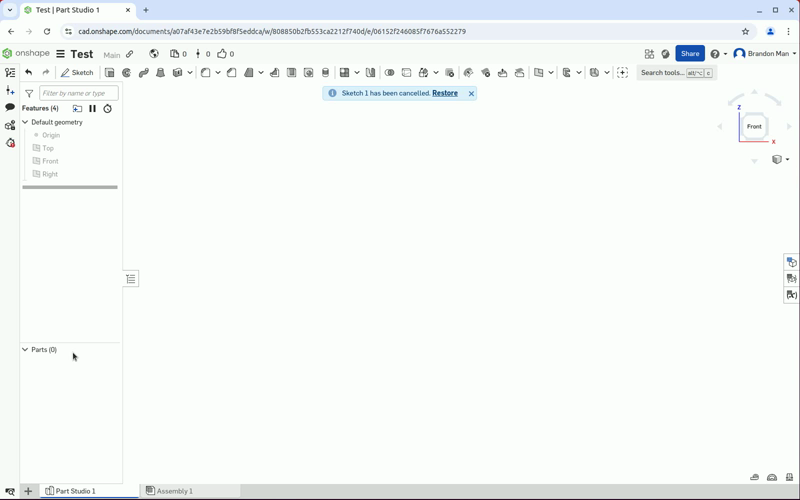
key_up(shift)
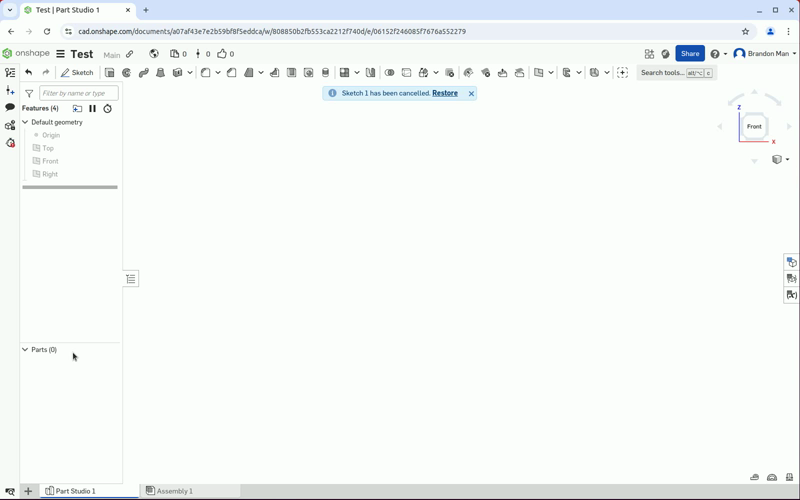
mouse_move(73, 352)
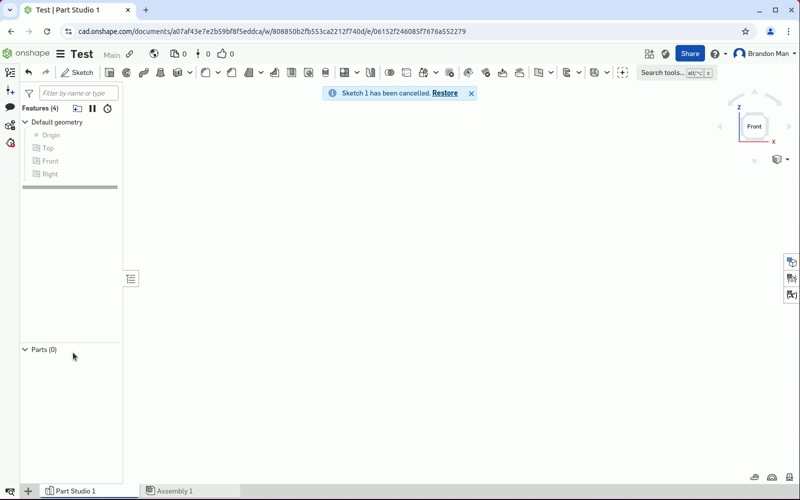
key(shift+y)
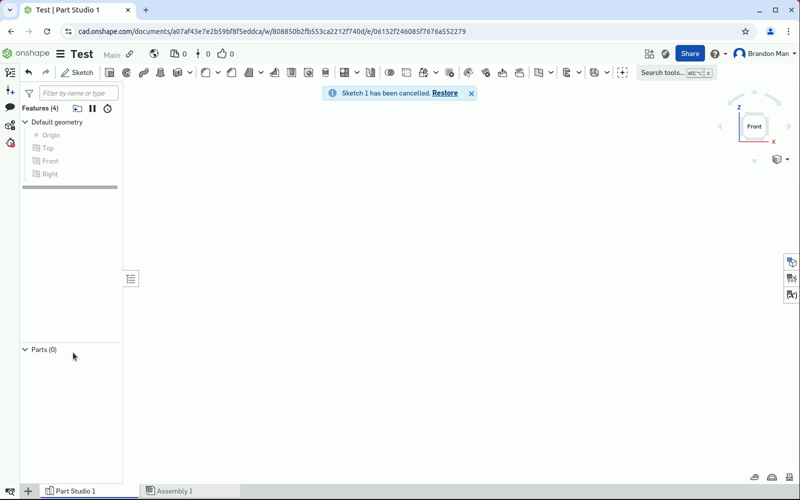
key(shift+s)
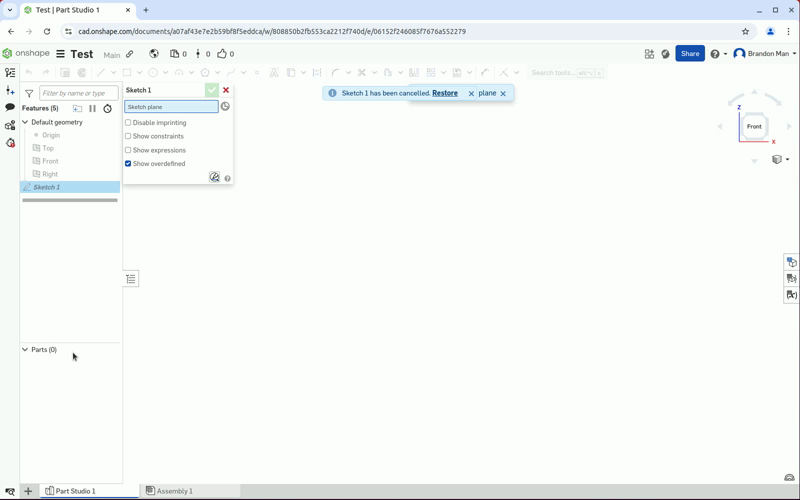
mouse_move(73, 163)
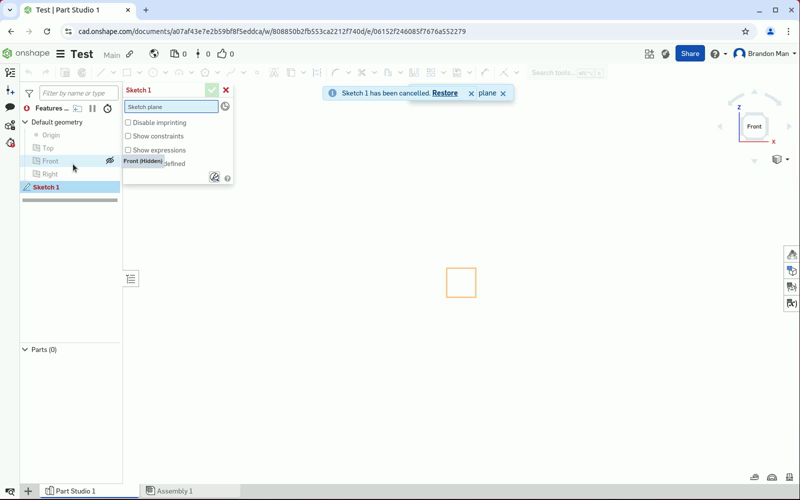
click(73, 163)
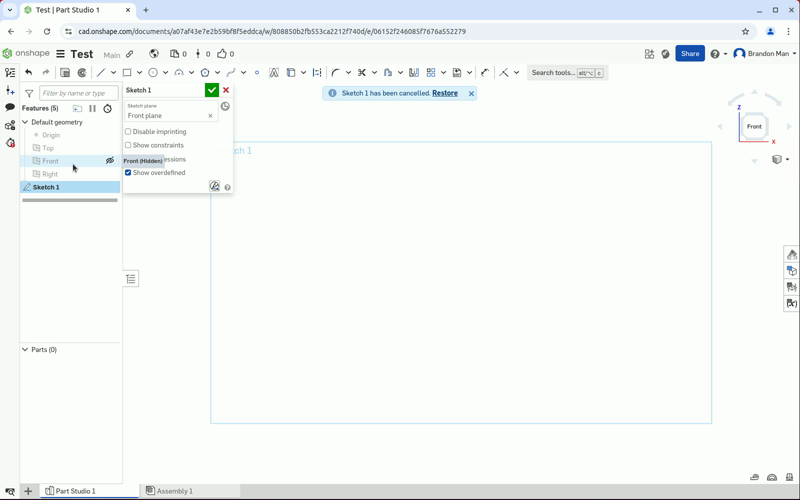
mouse_move(73, 352)
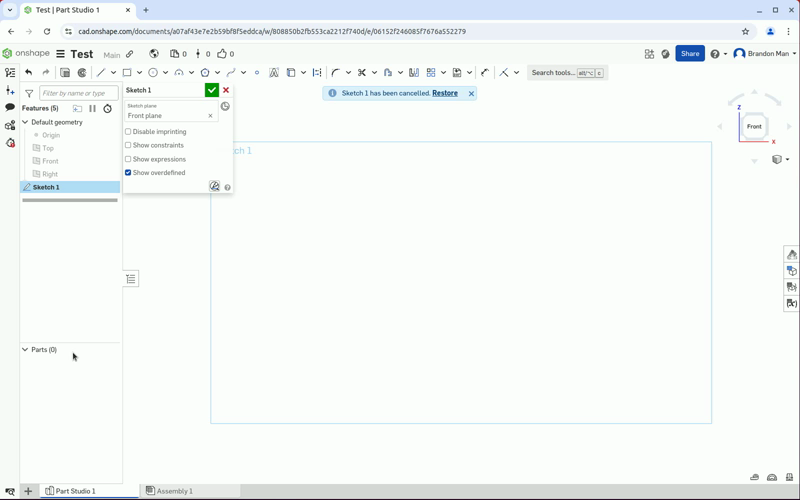
key(y)
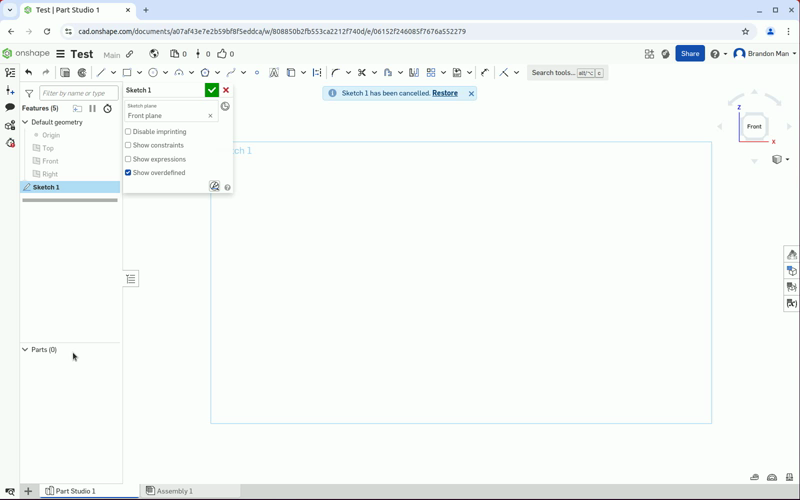
key(c)
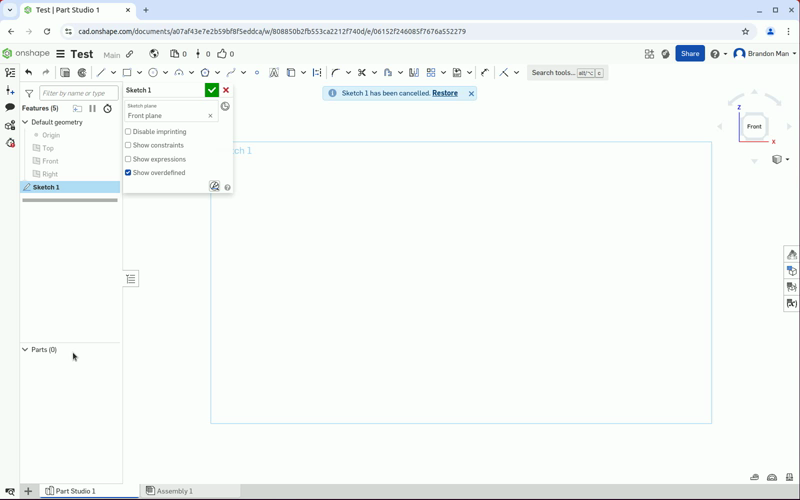
key_down(shift)
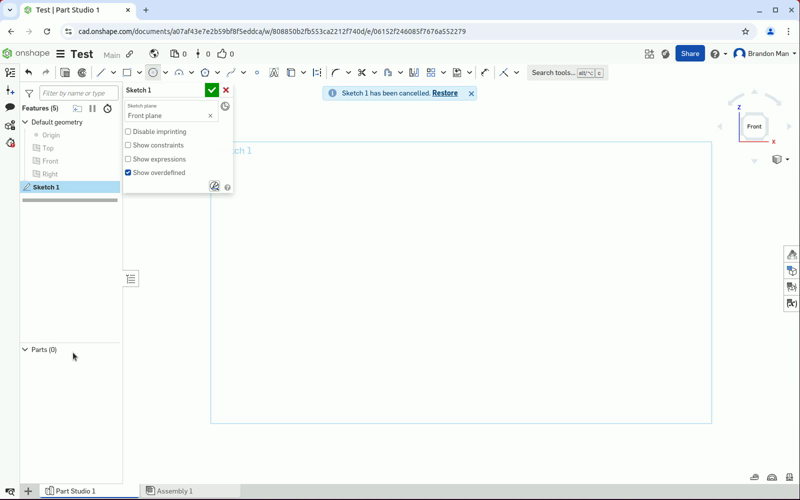
mouse_move(461, 282)
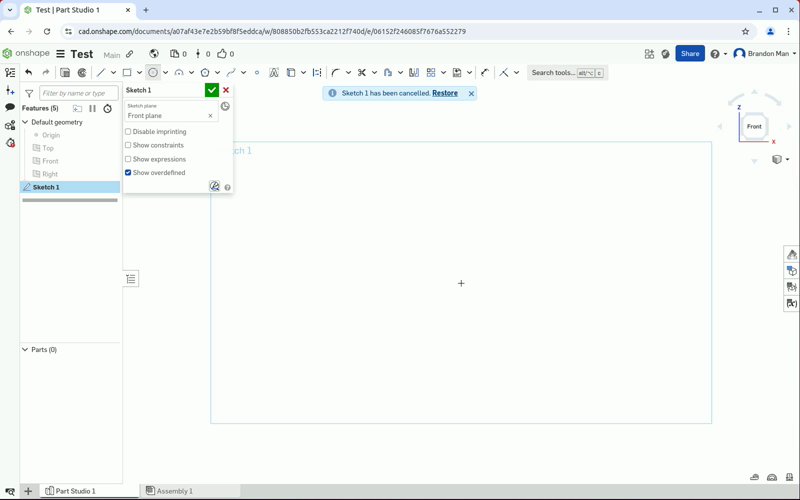
click(461, 282)
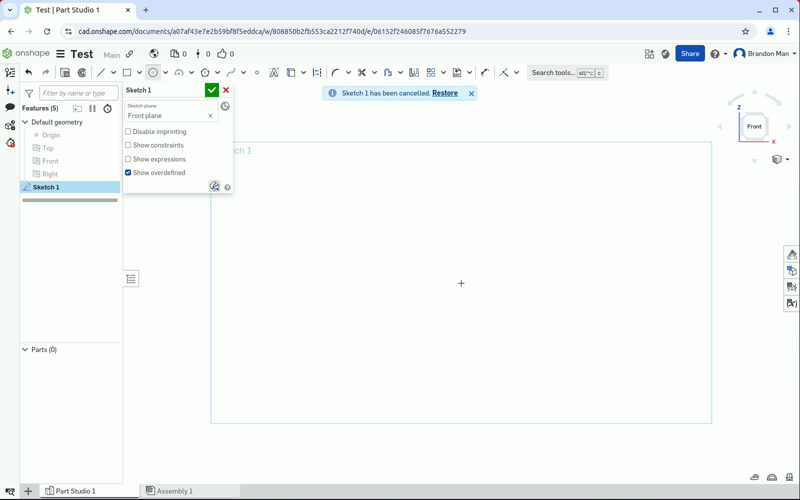
key_up(shift)
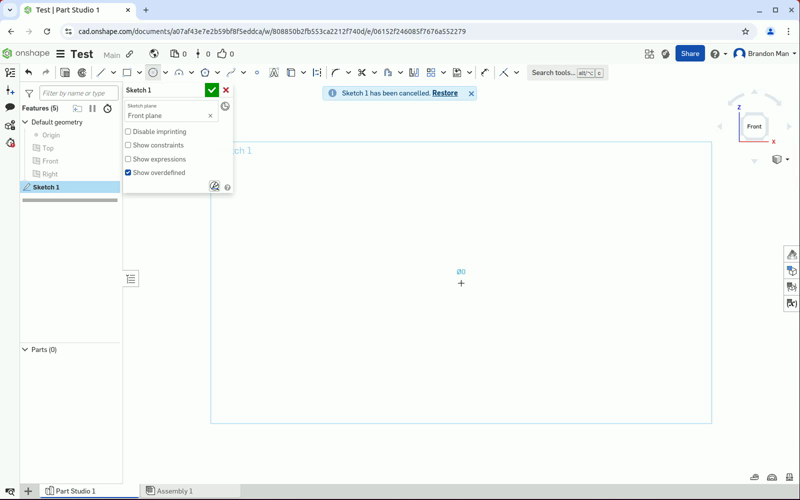
mouse_move(472, 282)
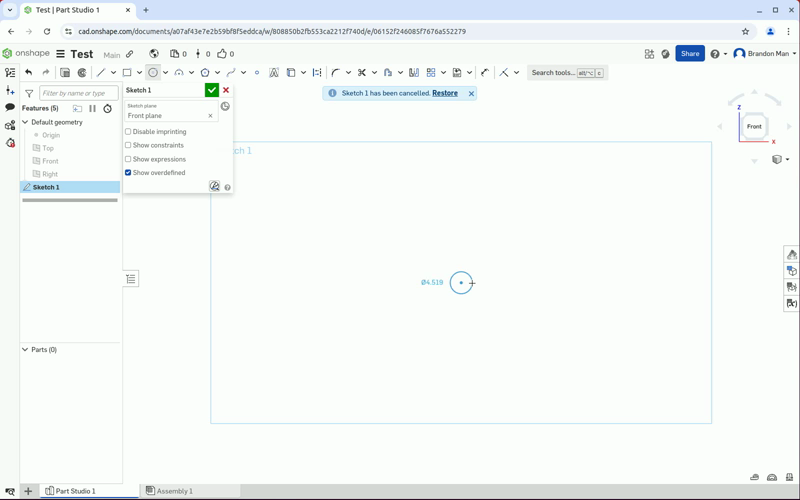
click(472, 282)
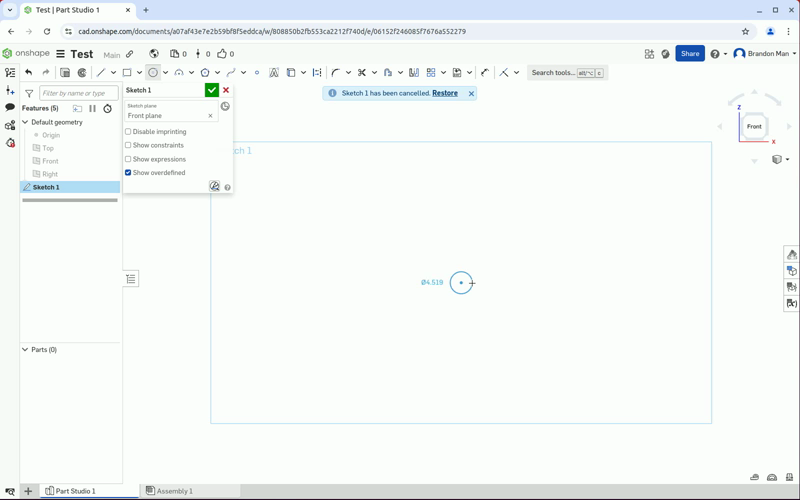
key(esc)
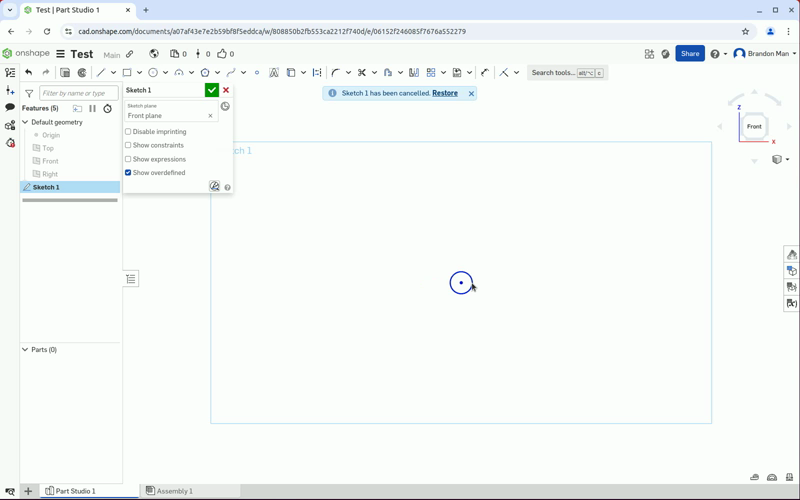
mouse_move(466, 288)
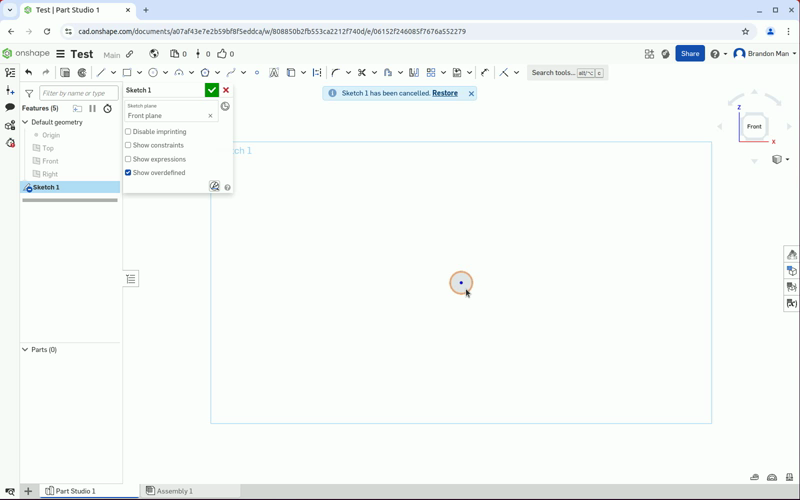
scroll(6)
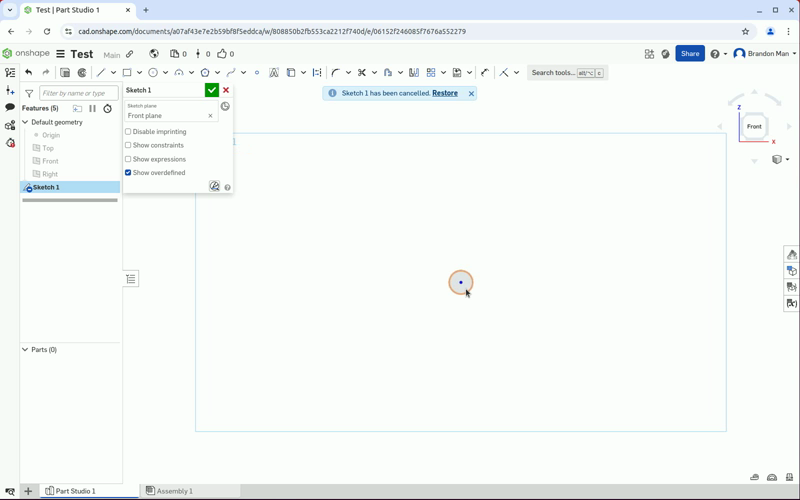
scroll(6)
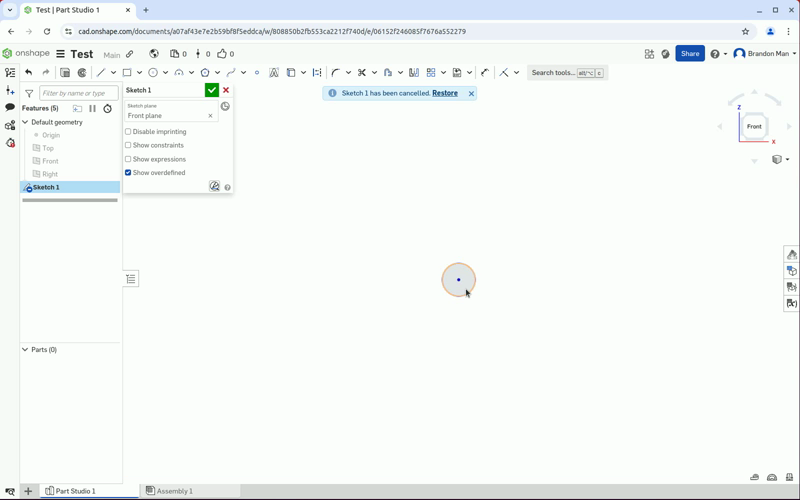
scroll(6)
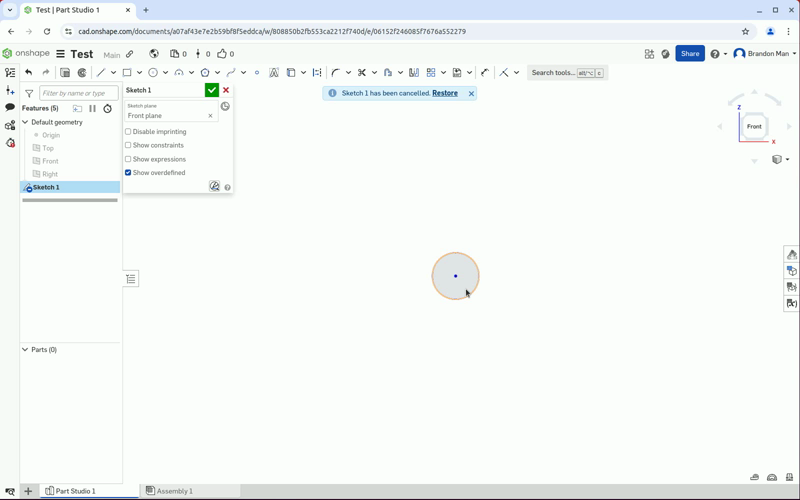
scroll(6)
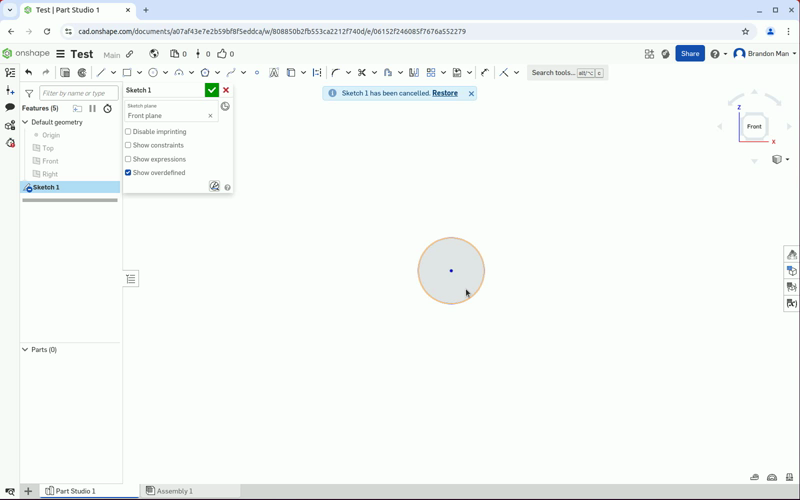
scroll(6)
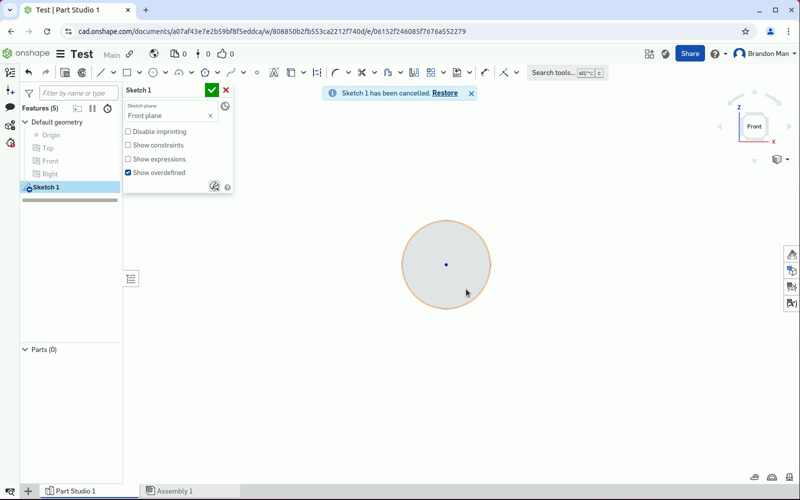
scroll(6)
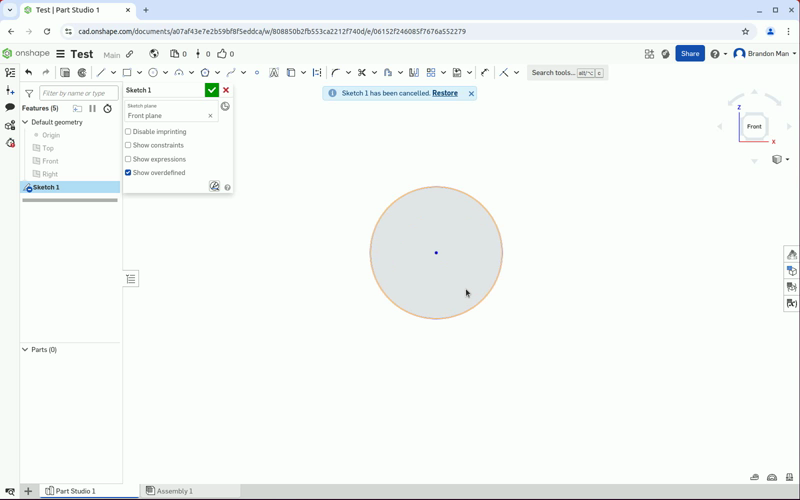
scroll(6)
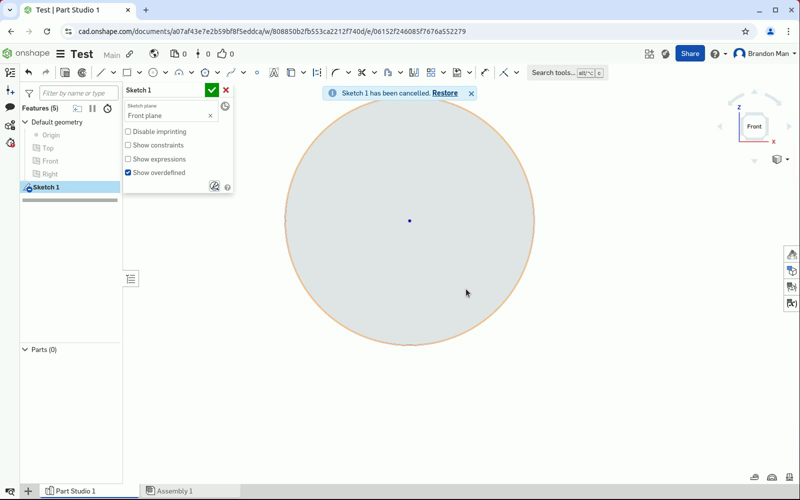
click(466, 288)
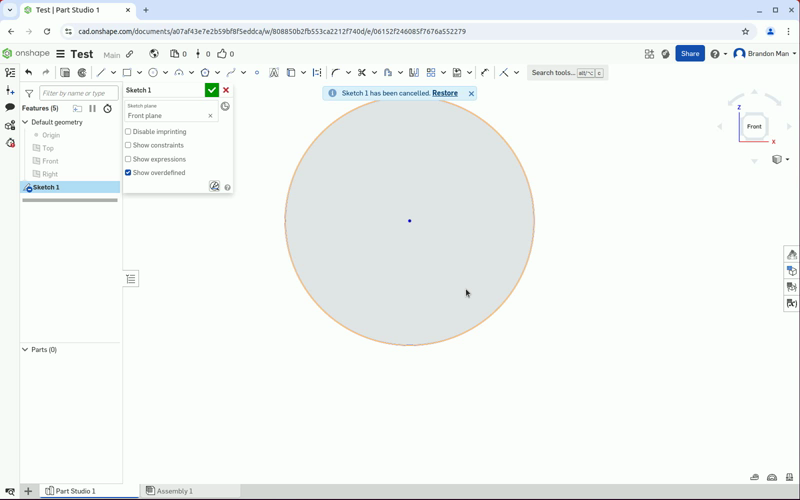
scroll(-6)
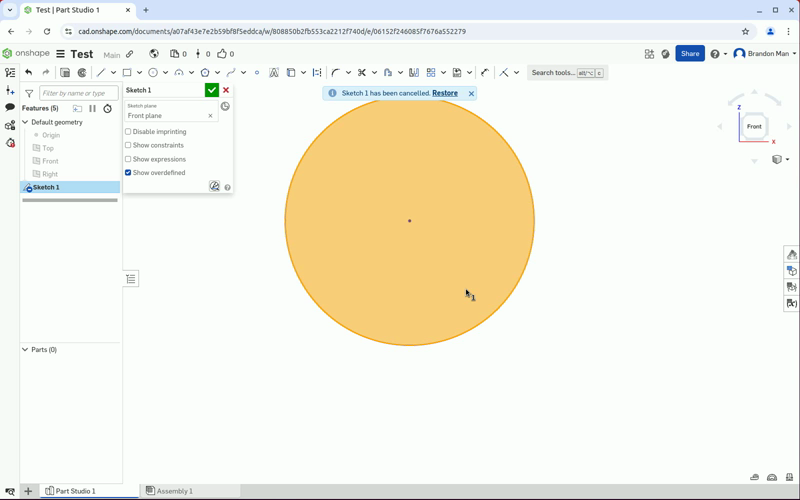
scroll(-6)
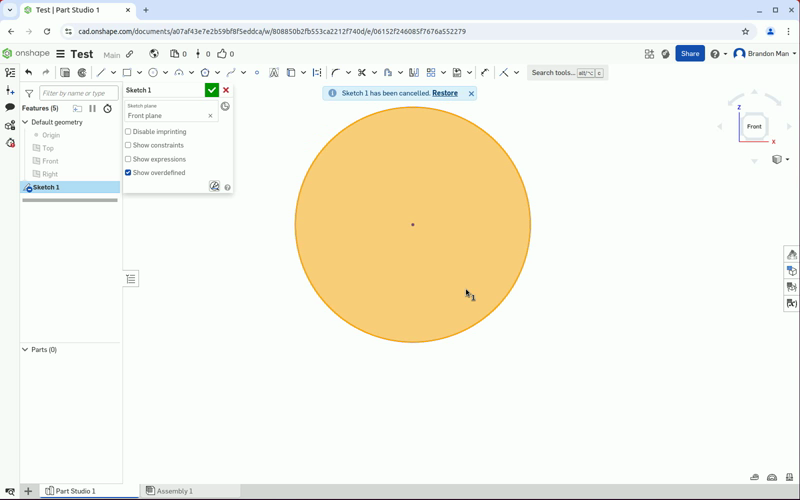
scroll(-6)
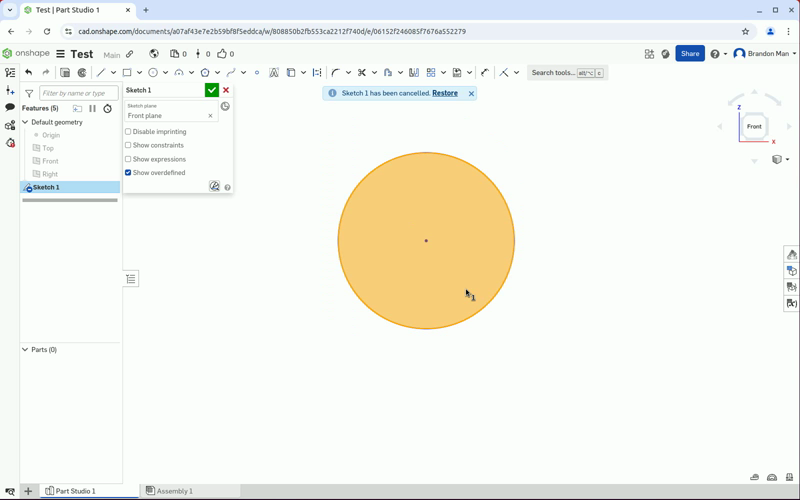
scroll(-6)
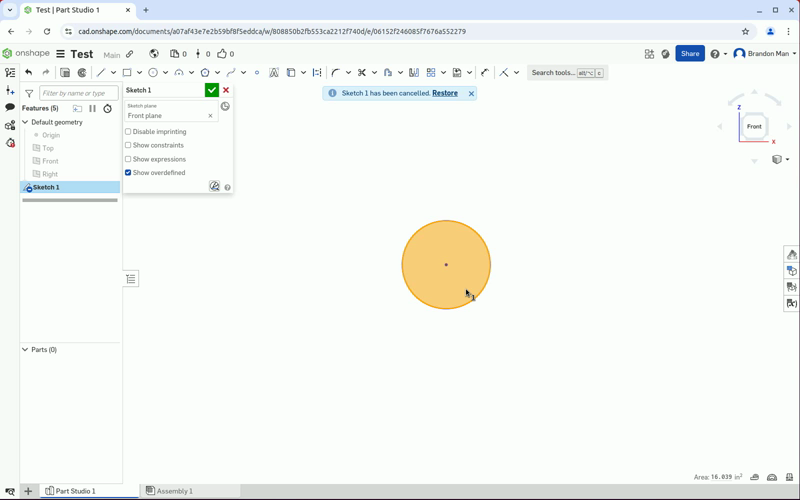
scroll(-6)
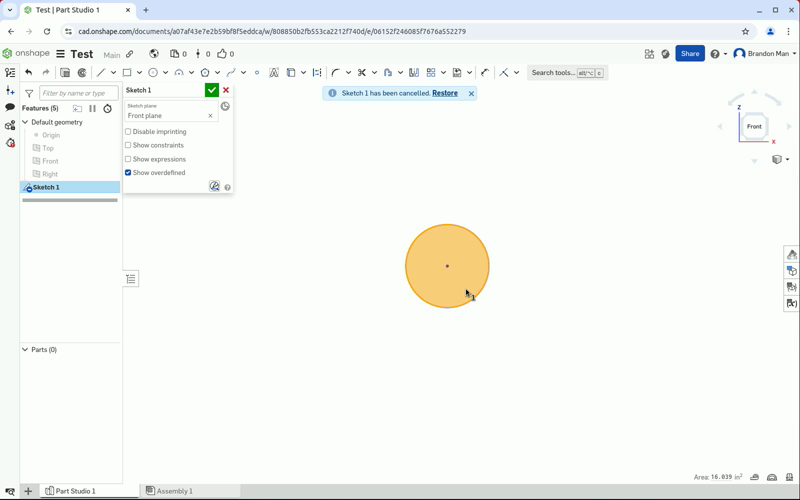
scroll(-6)
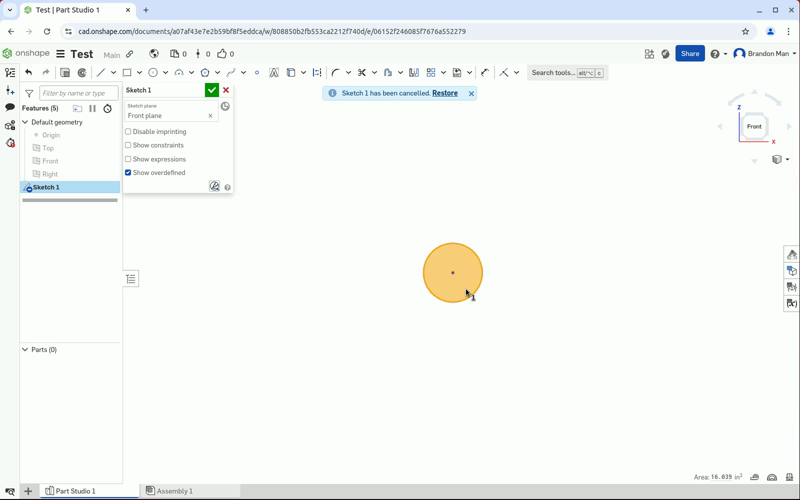
scroll(-6)
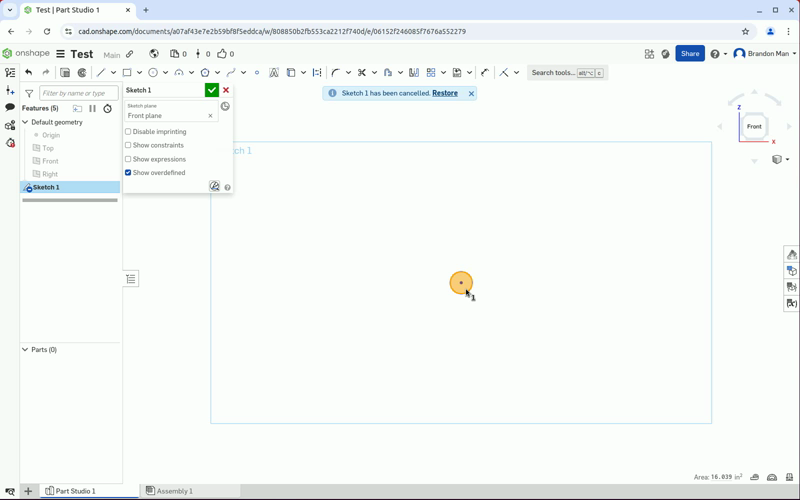
mouse_move(73, 352)
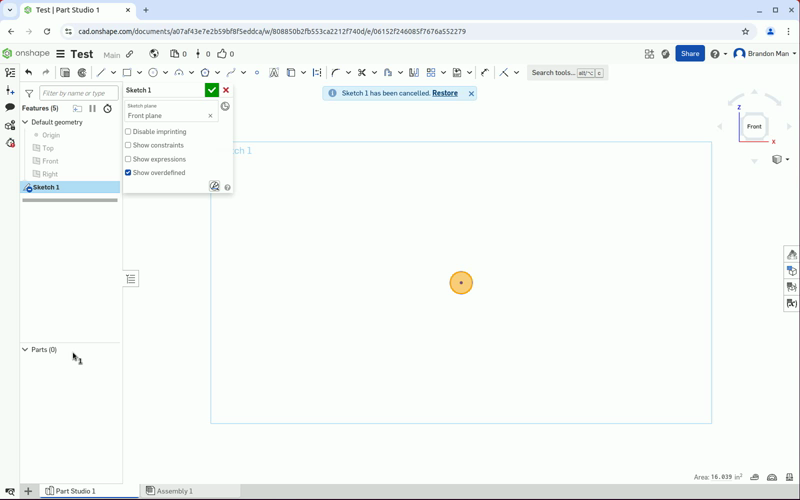
key(shift+y)
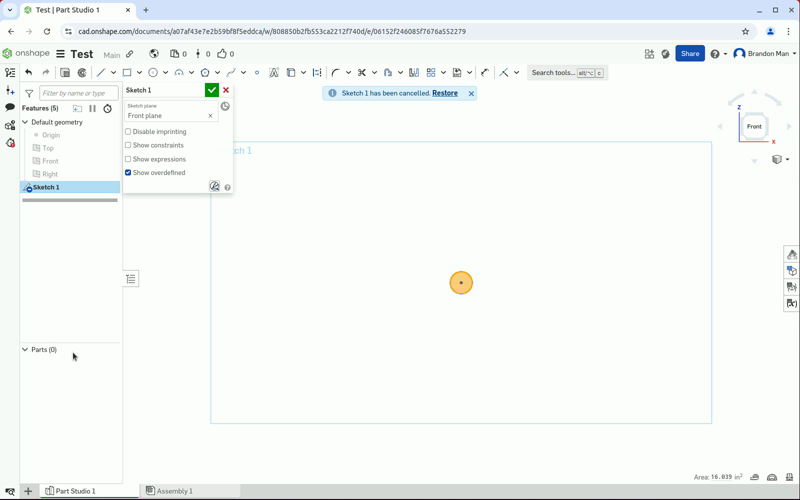
key(shift+e)
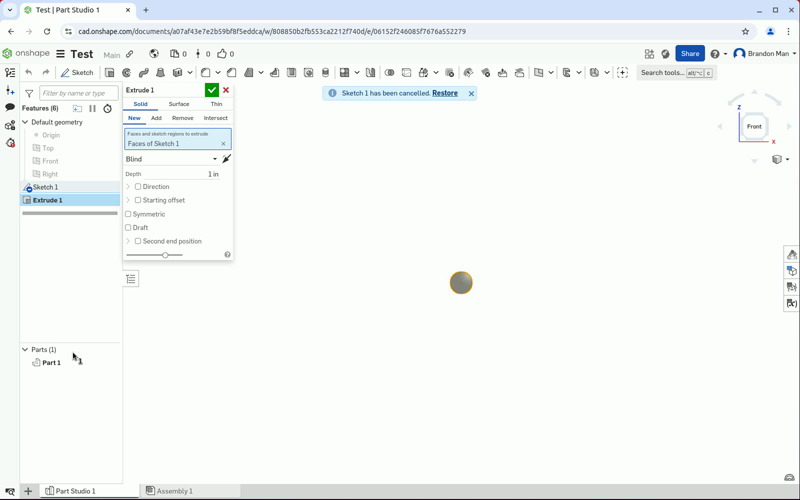
mouse_move(143, 106)
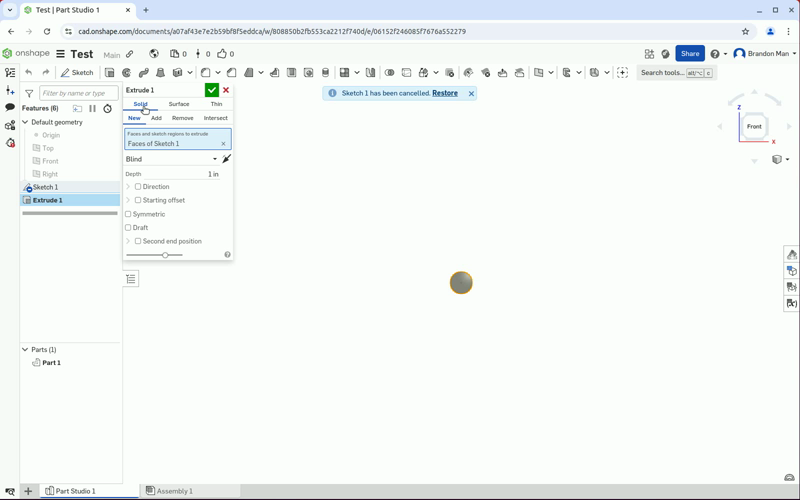
click(143, 106)
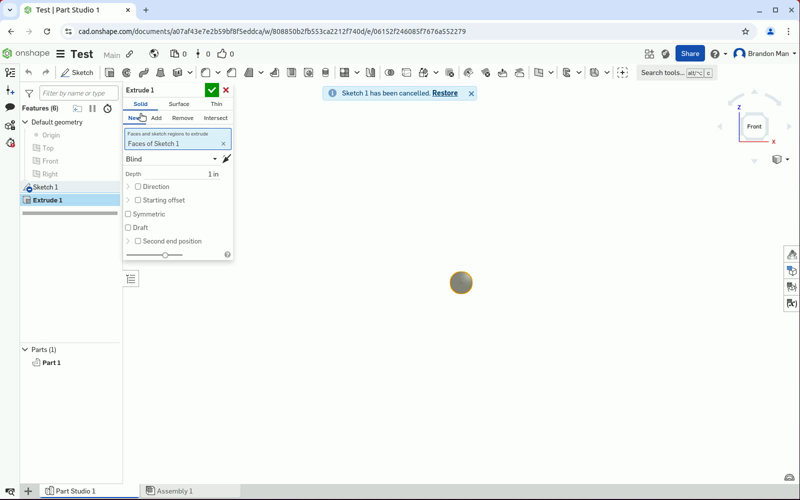
mouse_move(137, 120)
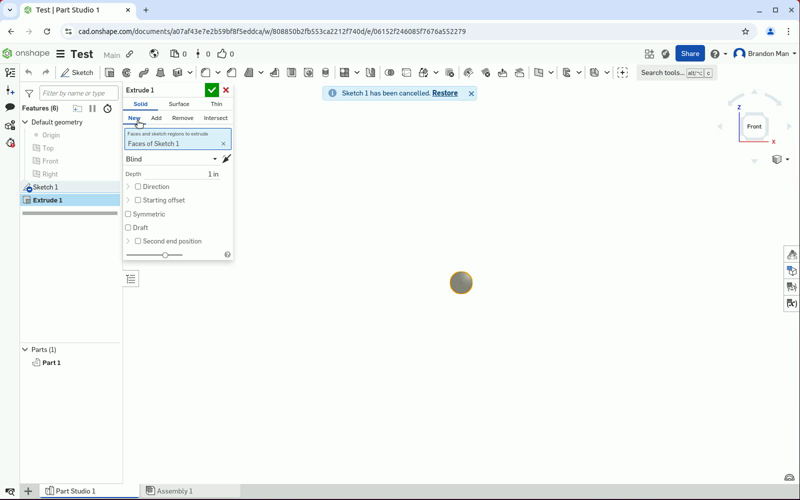
click(137, 120)
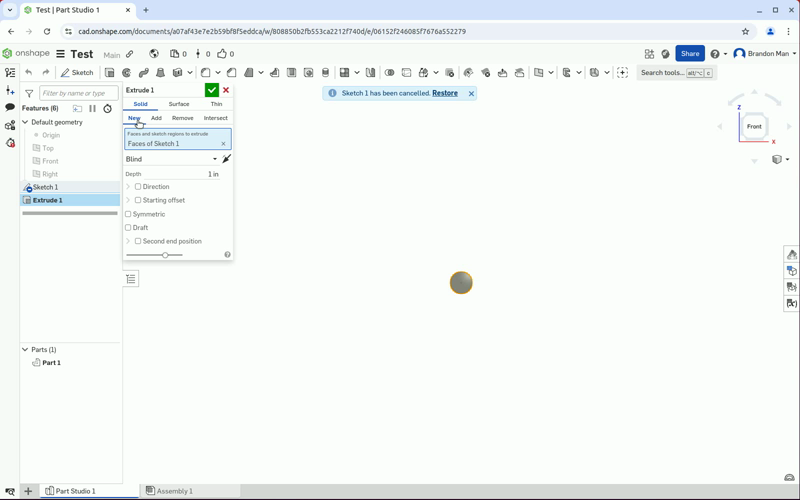
key(tab, 4)
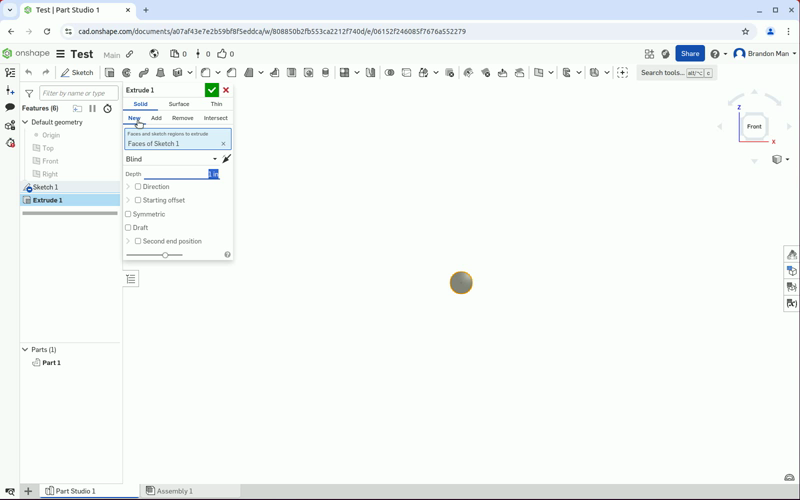
text(23.108)
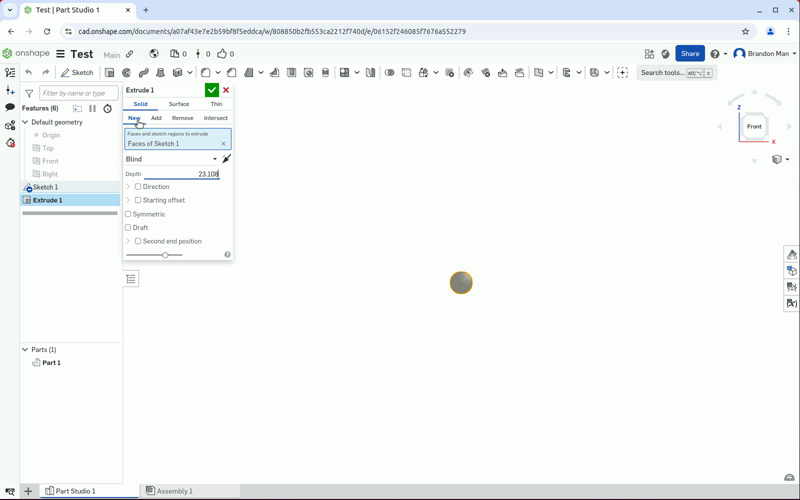
key(enter)
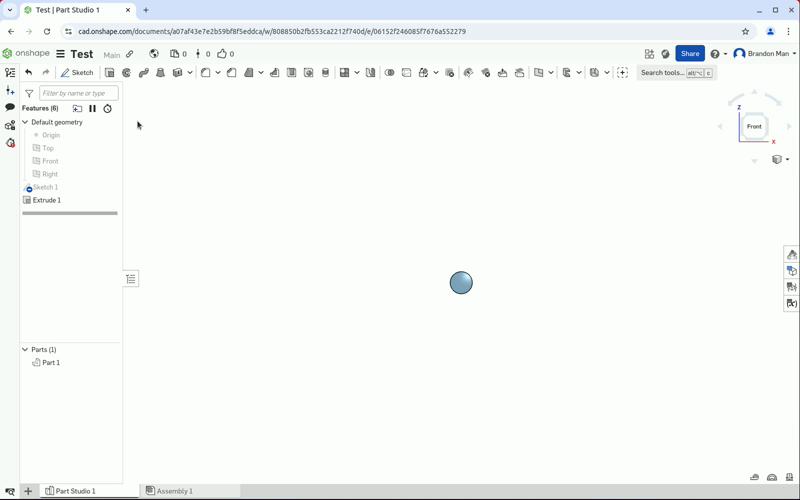
key(shift+h)
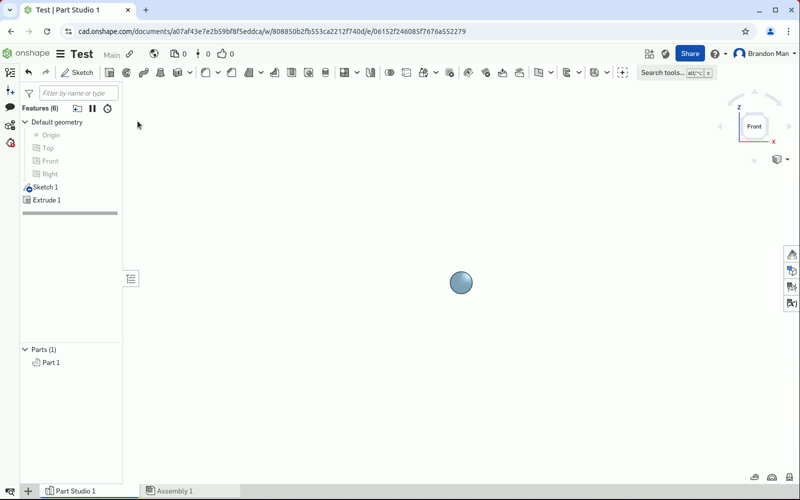
key(shift+h)
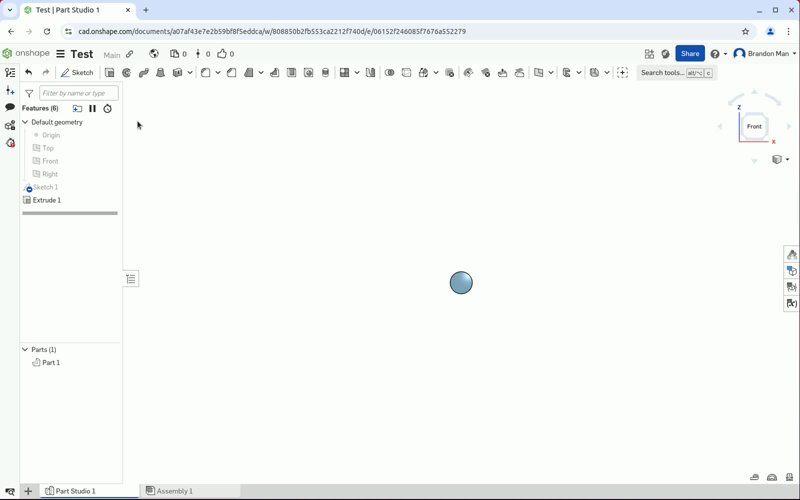
mouse_move(73, 189)
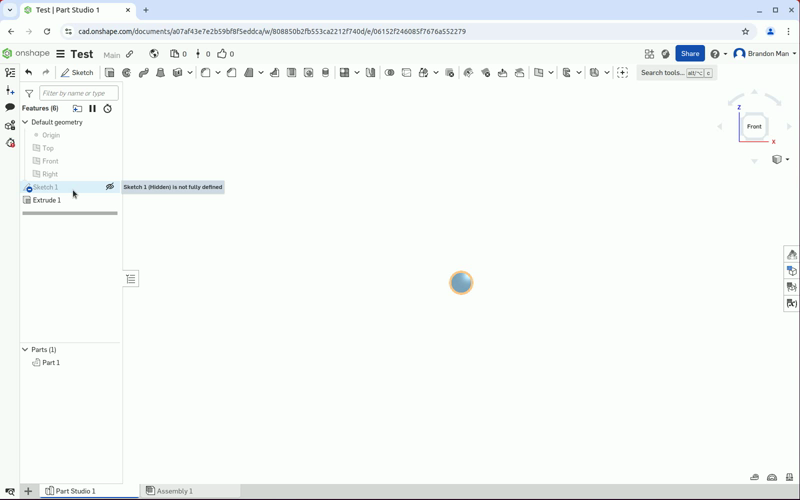
click(73, 189)
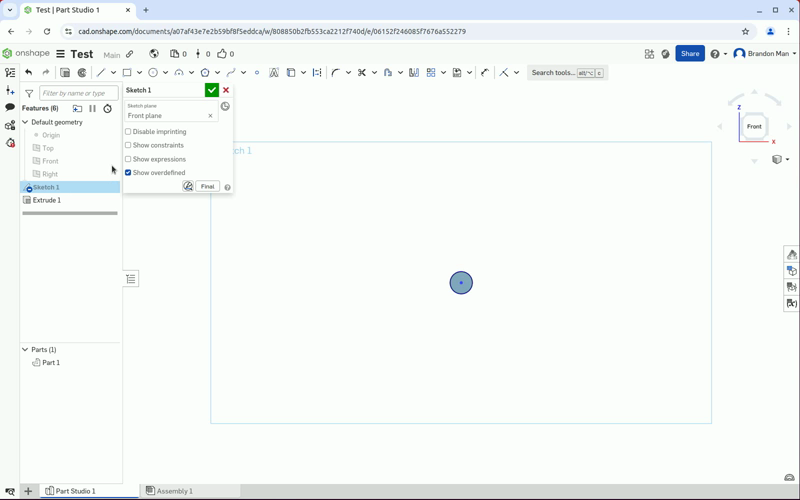
mouse_move(229, 92)
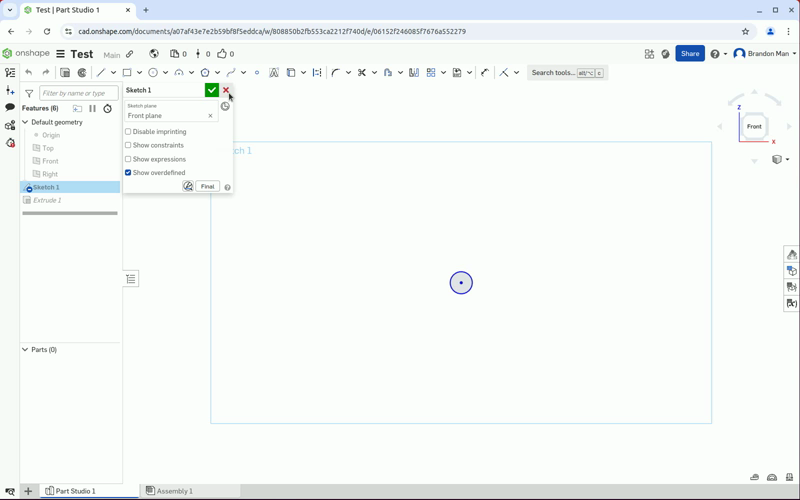
click(229, 92)
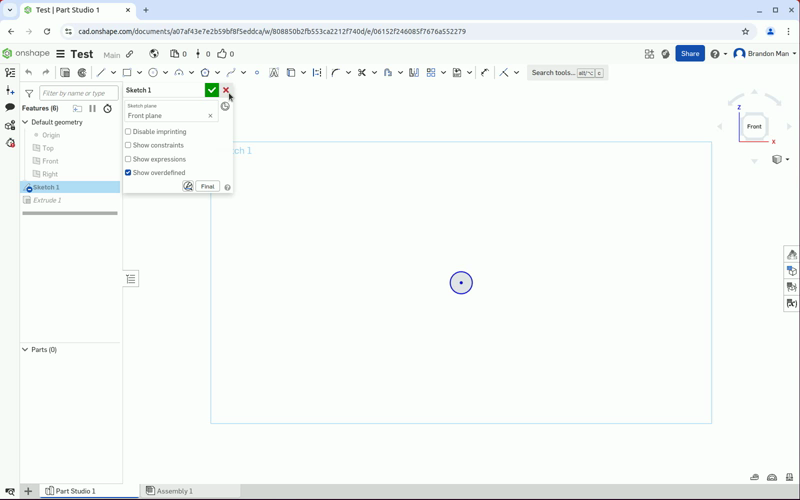
key(shift+s)
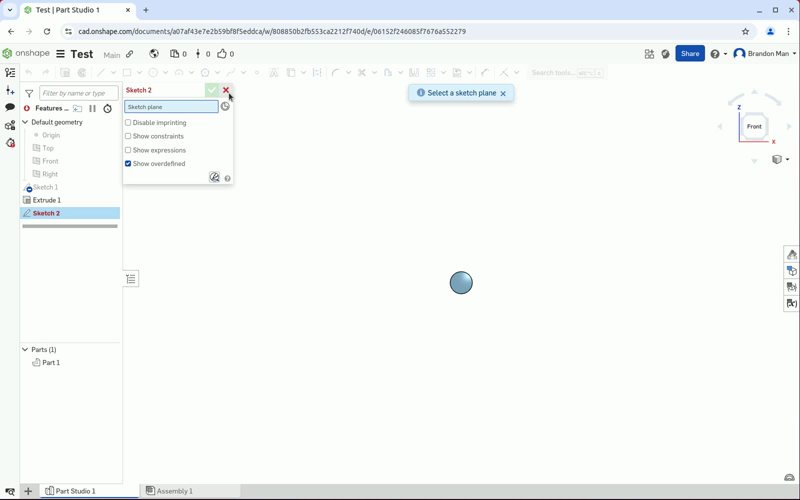
mouse_move(73, 163)
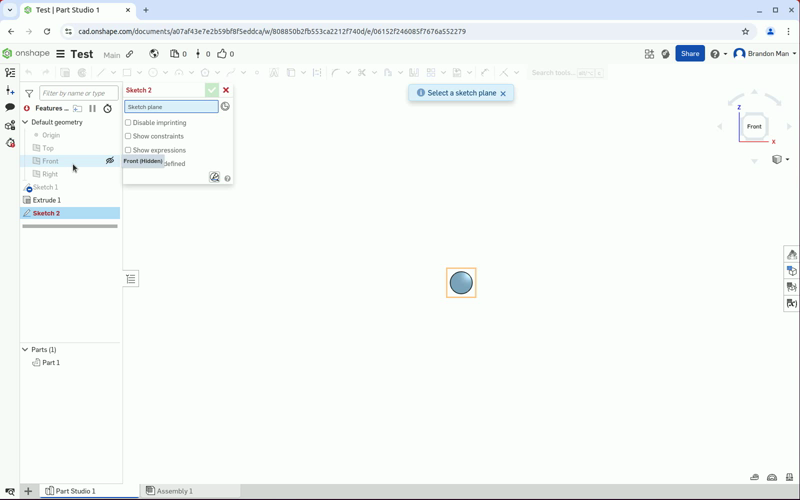
click(73, 163)
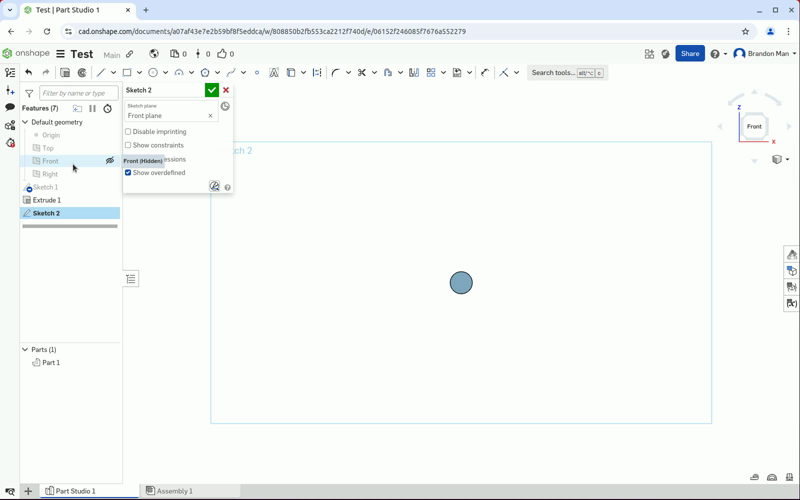
mouse_move(73, 352)
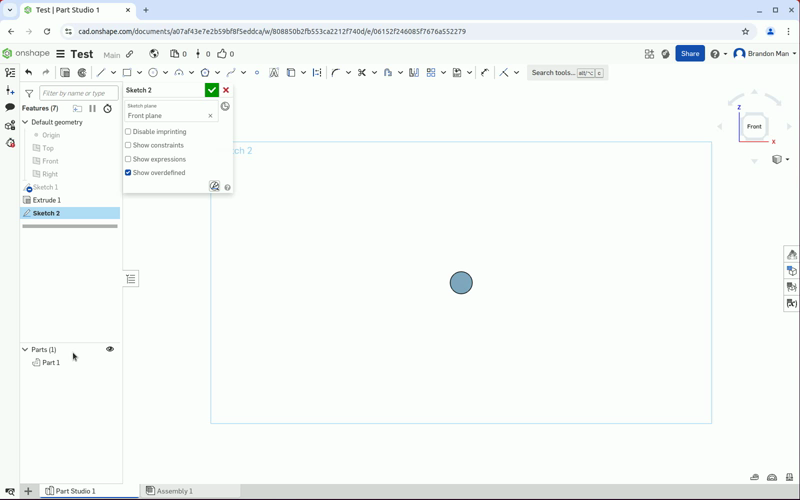
key(y)
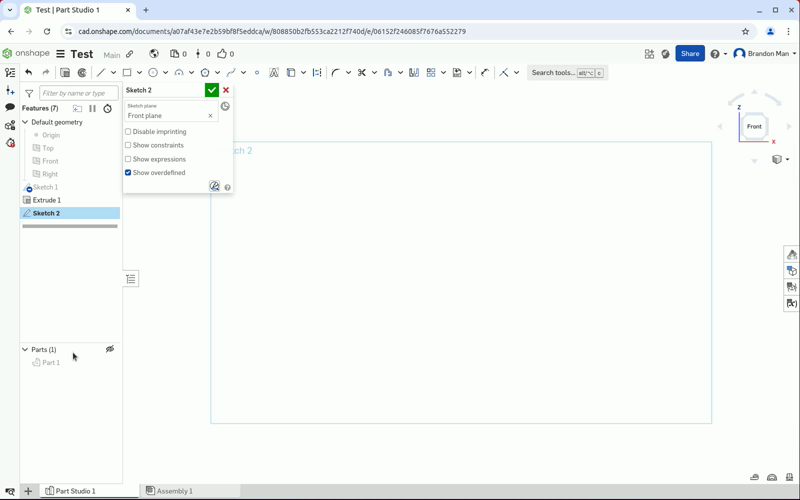
key(c)
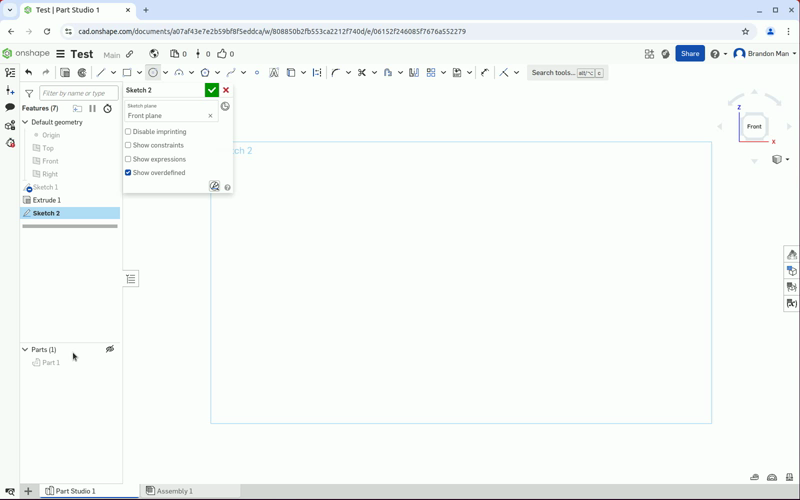
key_down(shift)
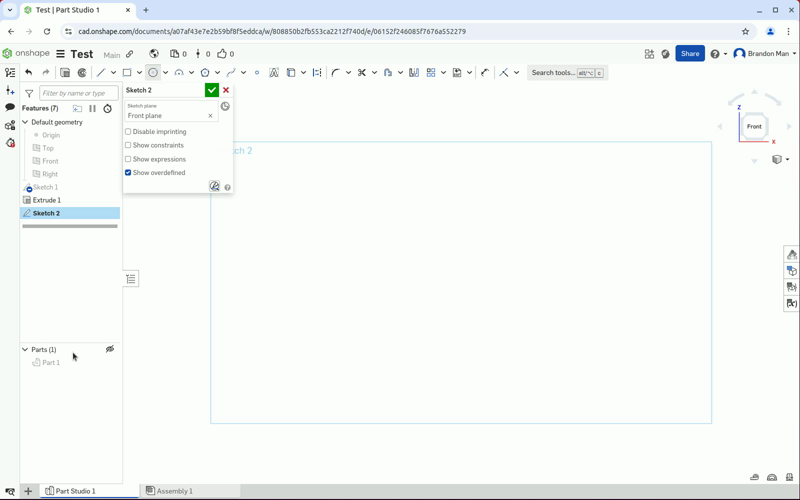
mouse_move(461, 282)
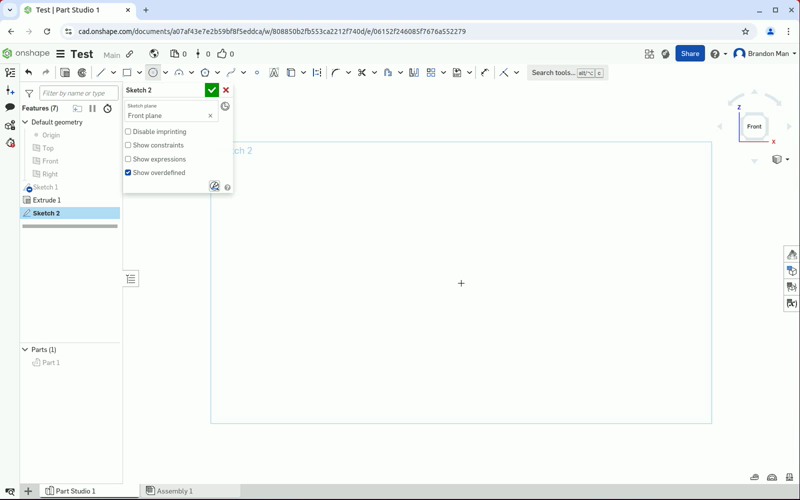
click(461, 282)
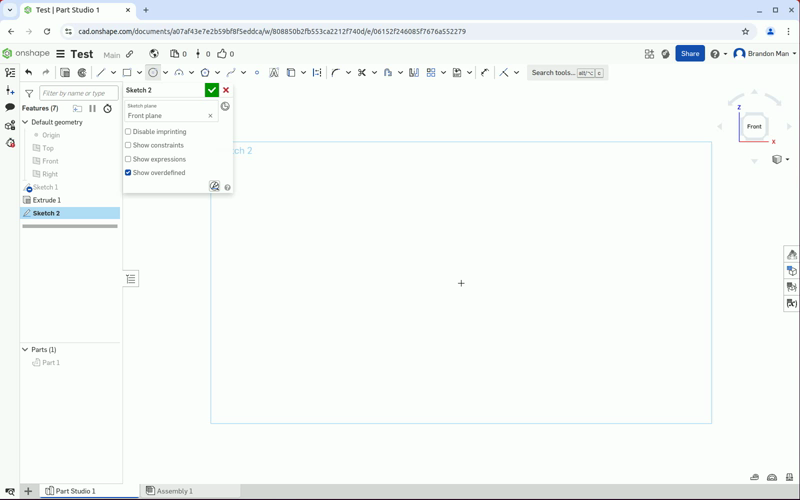
key_up(shift)
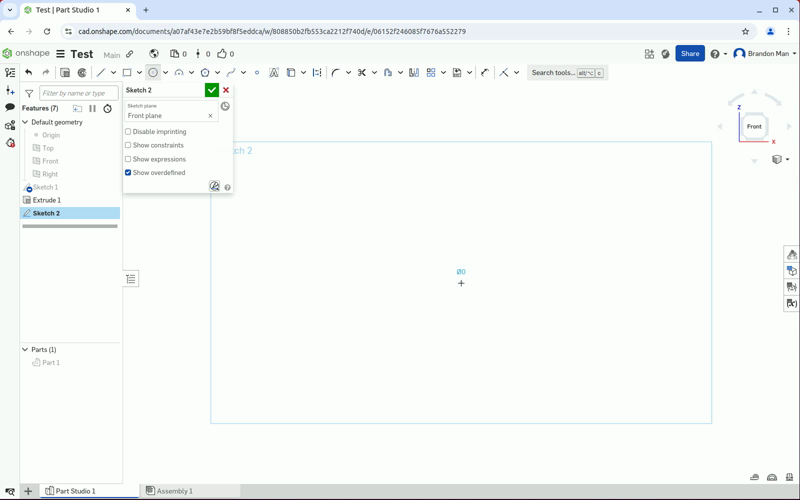
mouse_move(478, 282)
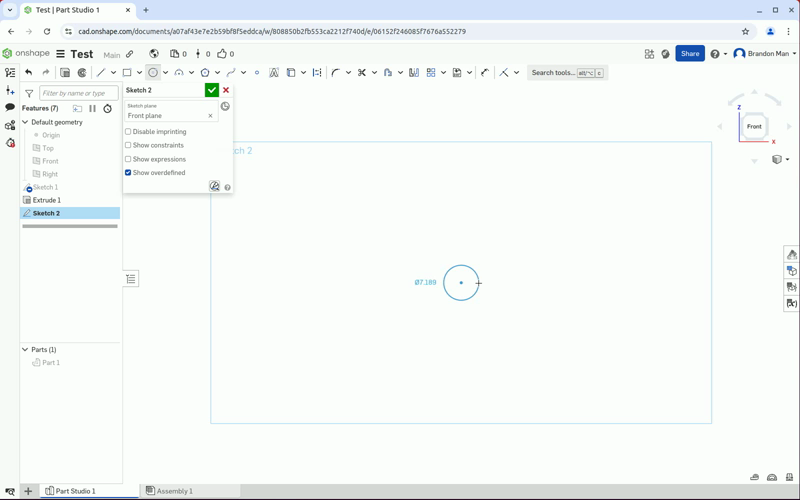
click(478, 282)
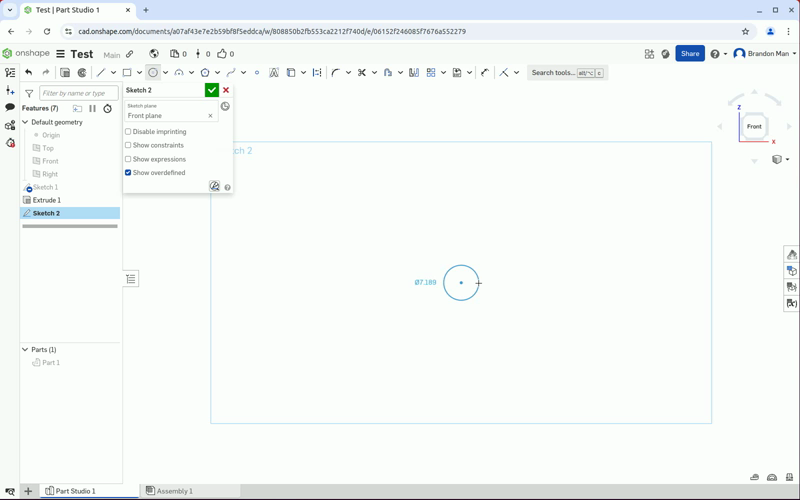
key(esc)
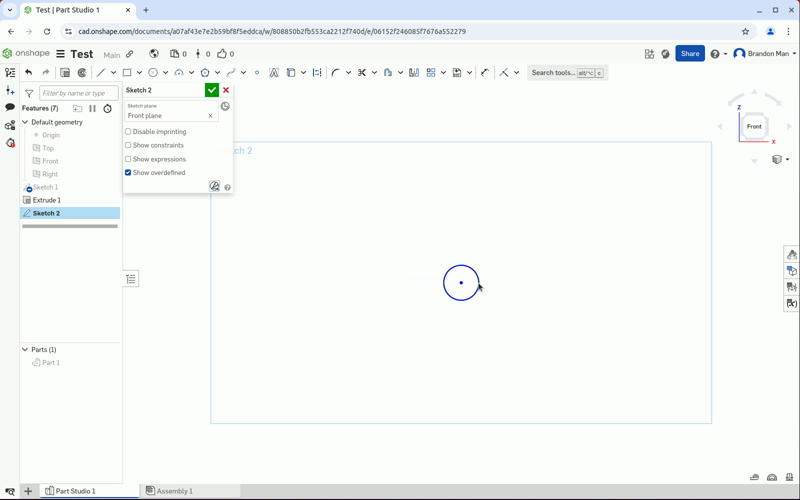
key(c)
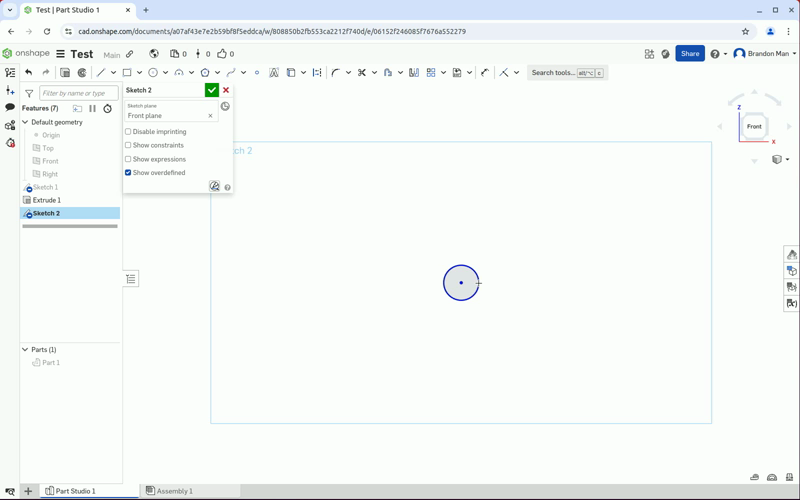
key_down(shift)
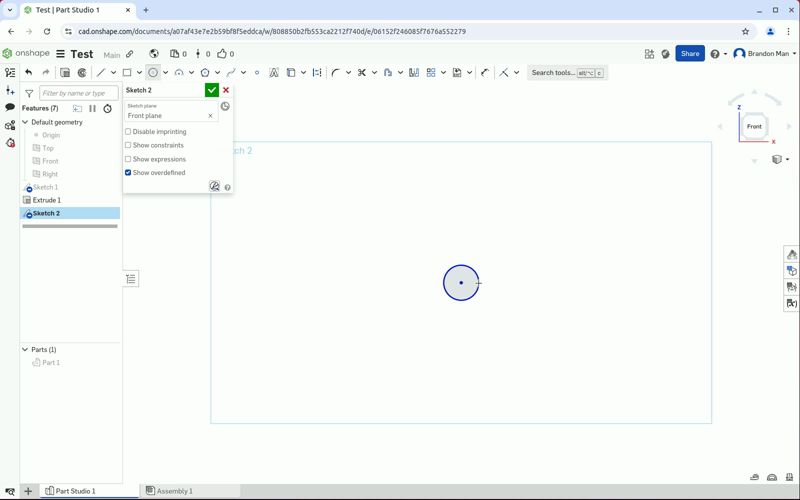
mouse_move(461, 282)
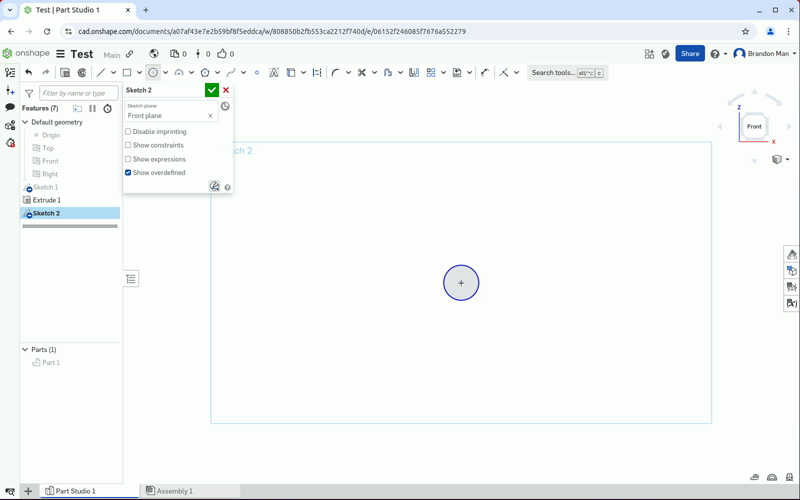
click(461, 282)
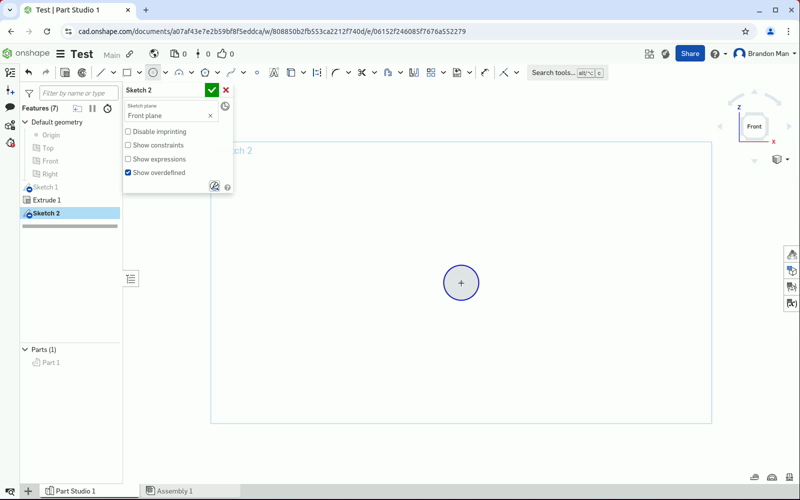
key_up(shift)
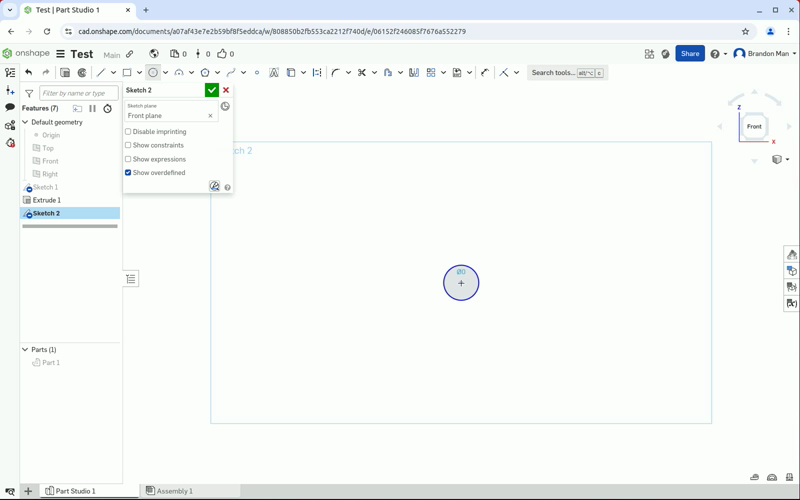
mouse_move(471, 282)
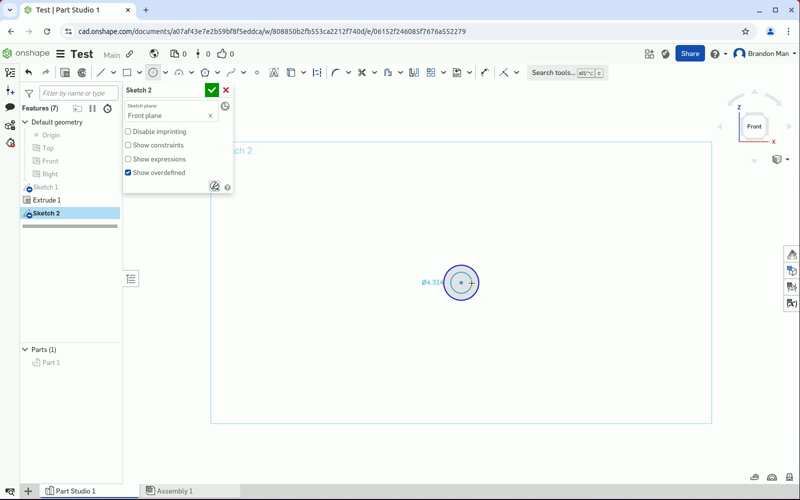
click(471, 282)
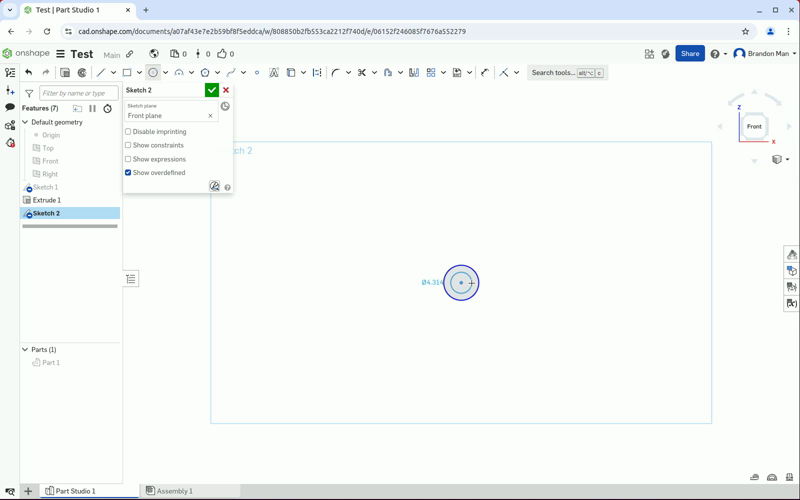
key(esc)
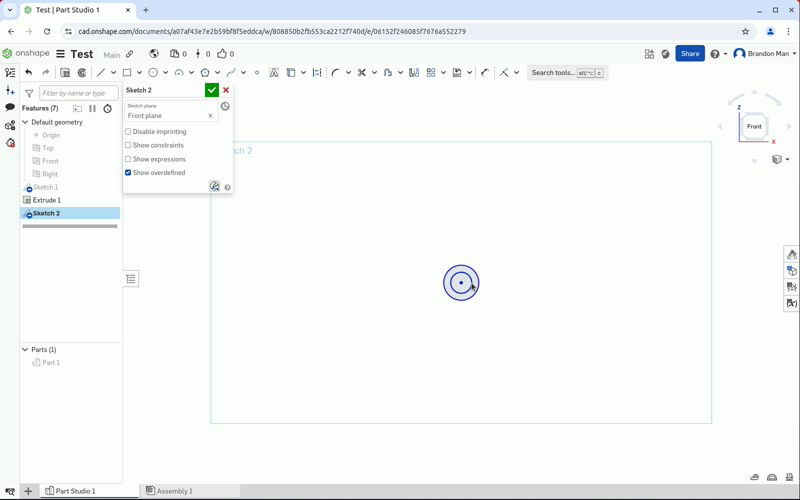
mouse_move(473, 294)
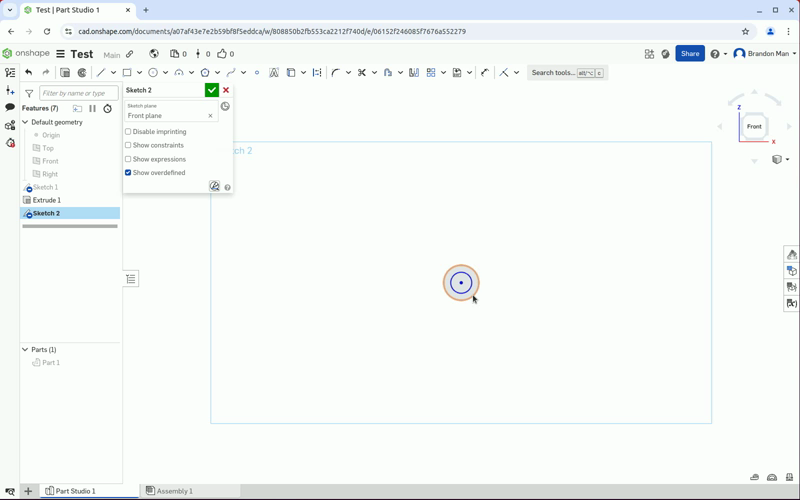
scroll(6)
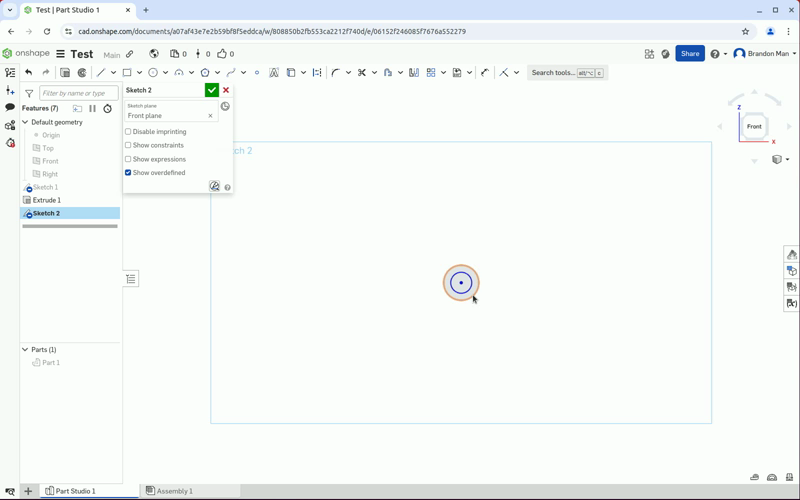
scroll(6)
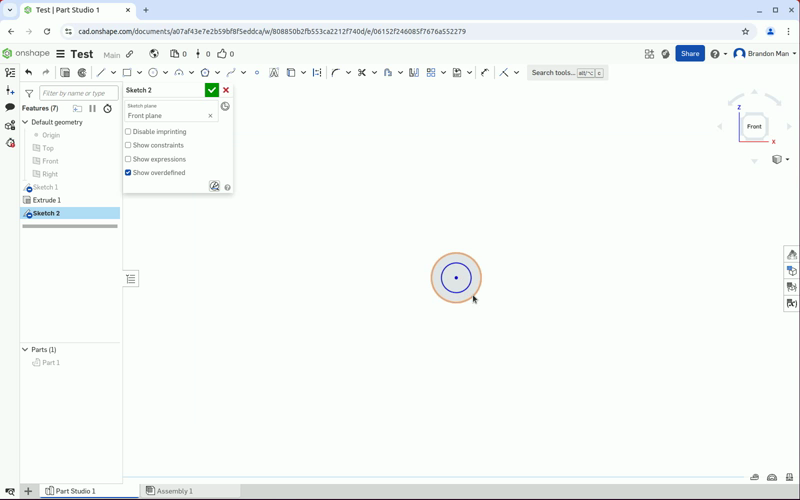
scroll(6)
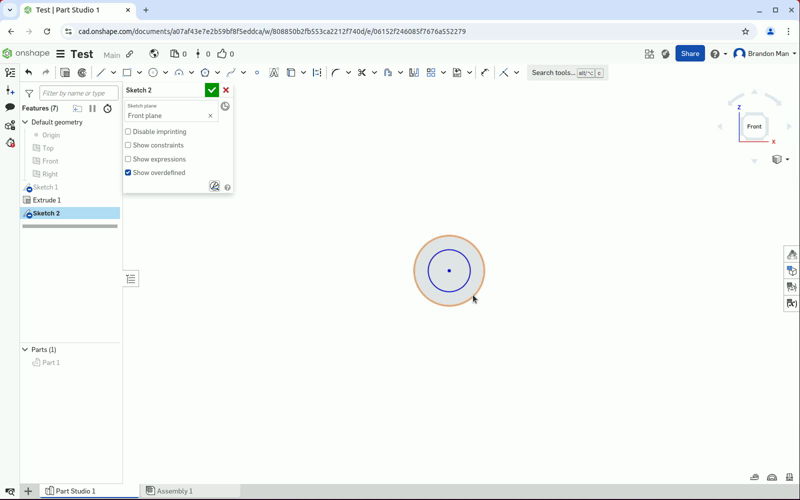
scroll(6)
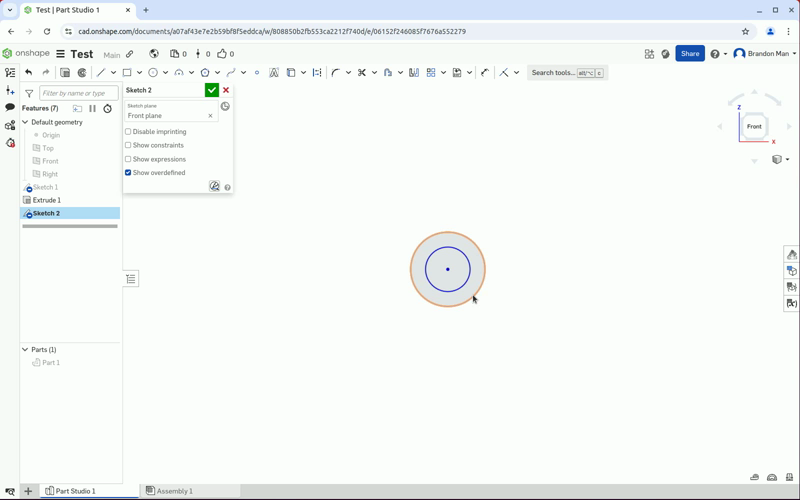
scroll(6)
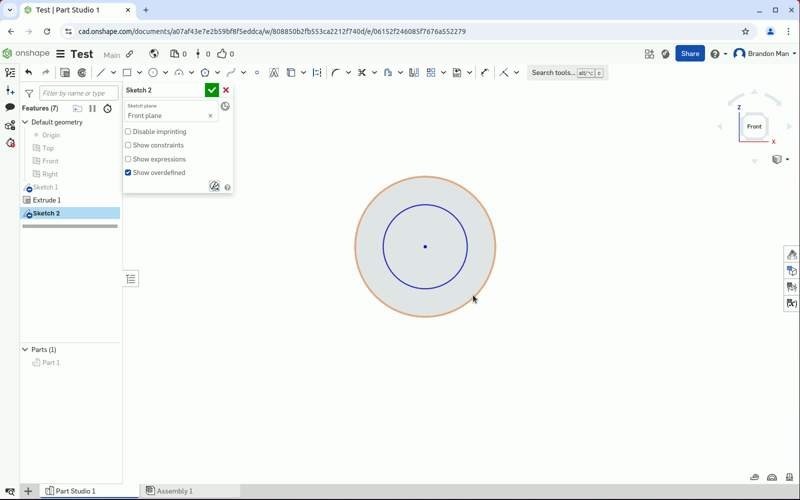
scroll(6)
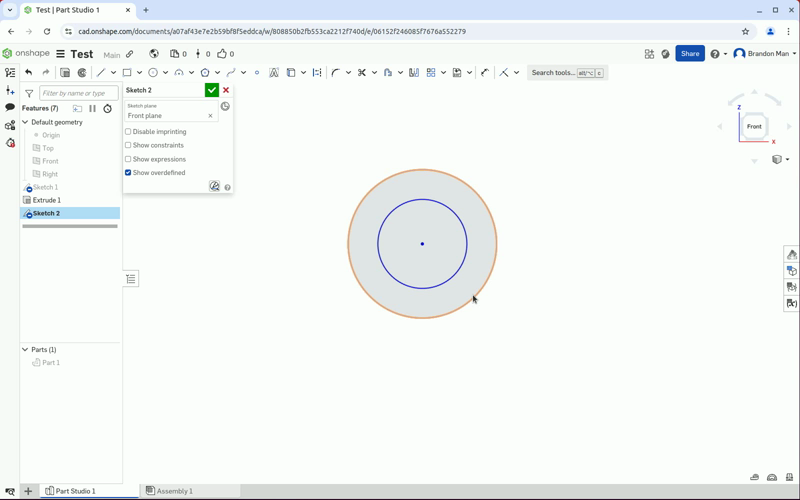
scroll(6)
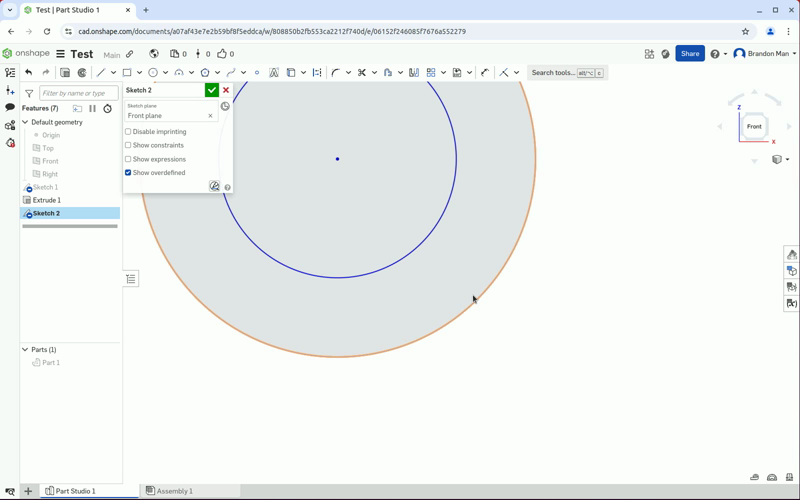
click(473, 294)
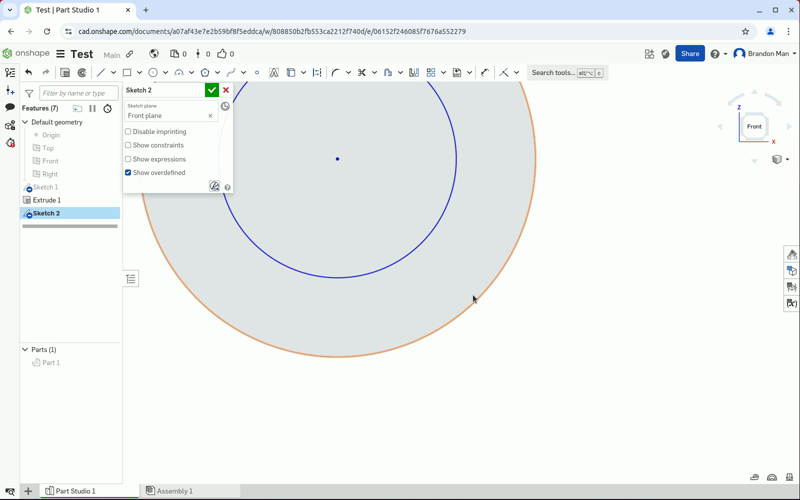
scroll(-6)
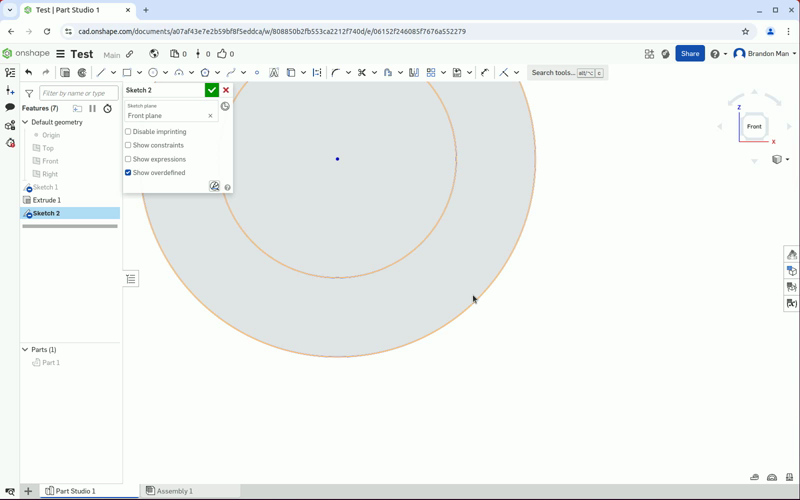
scroll(-6)
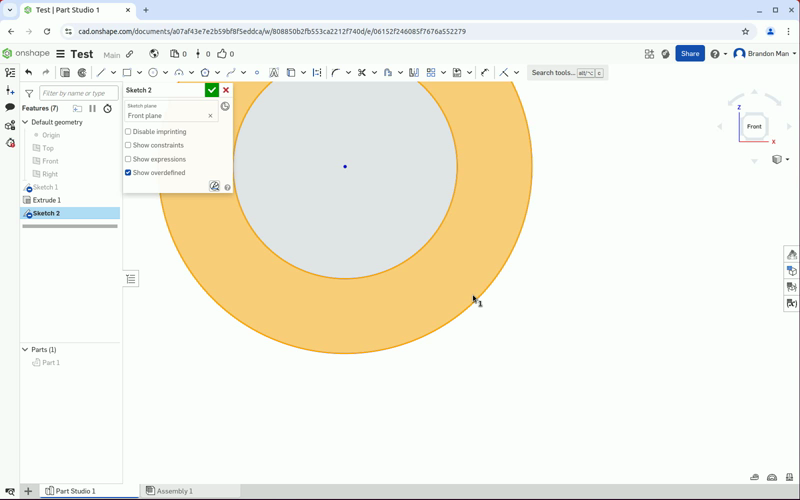
scroll(-6)
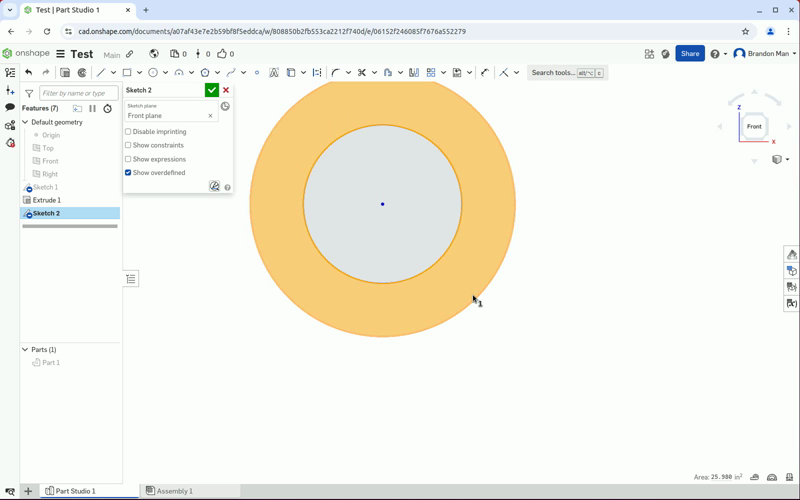
scroll(-6)
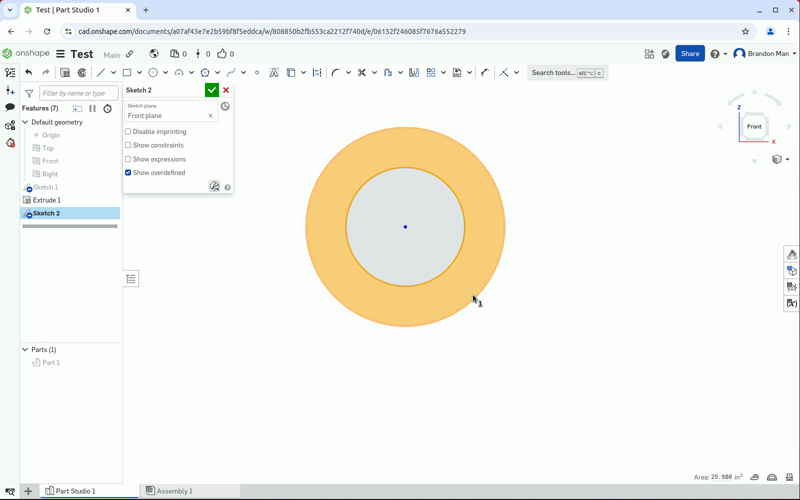
scroll(-6)
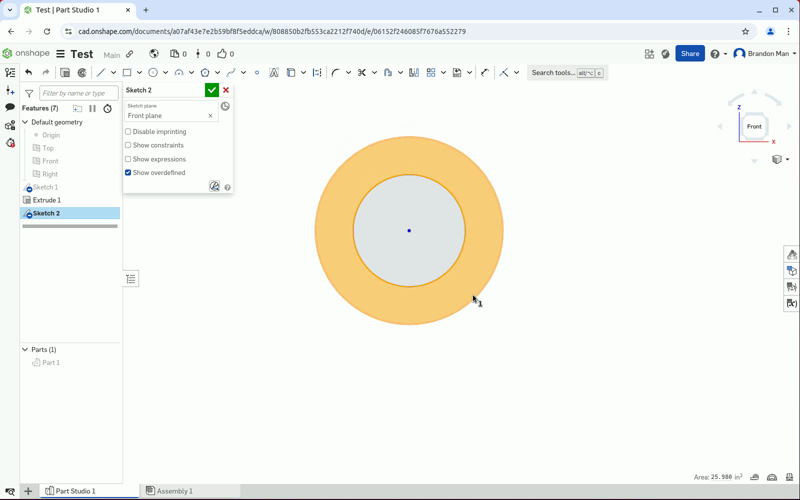
scroll(-6)
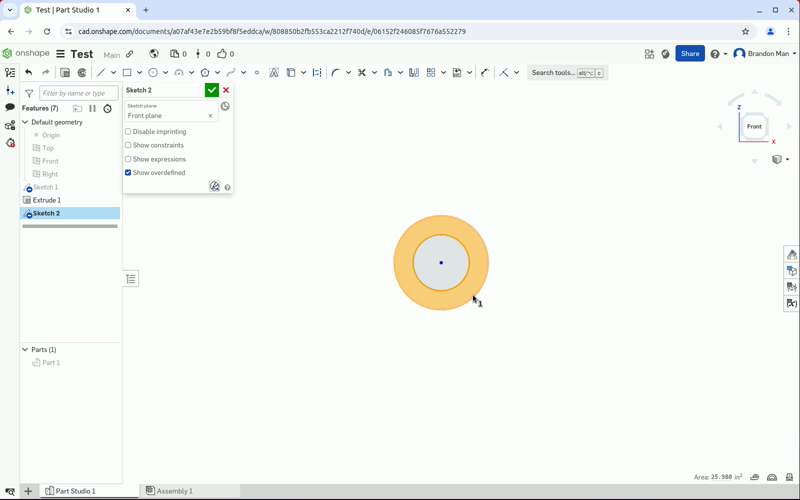
scroll(-6)
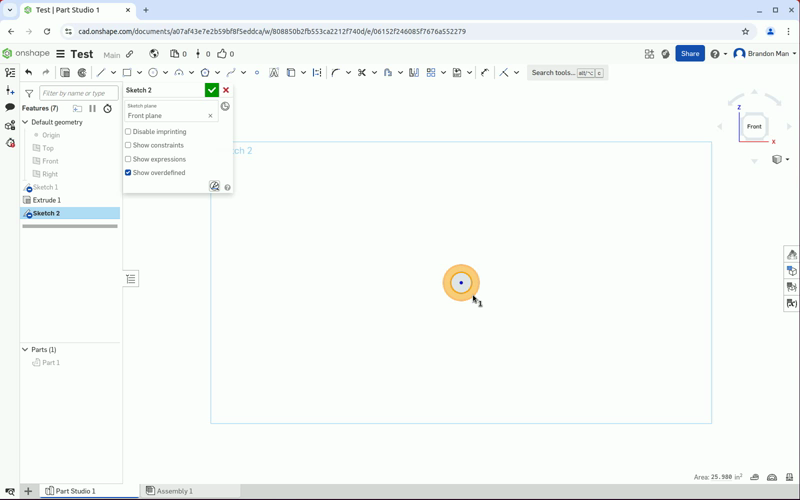
mouse_move(73, 352)
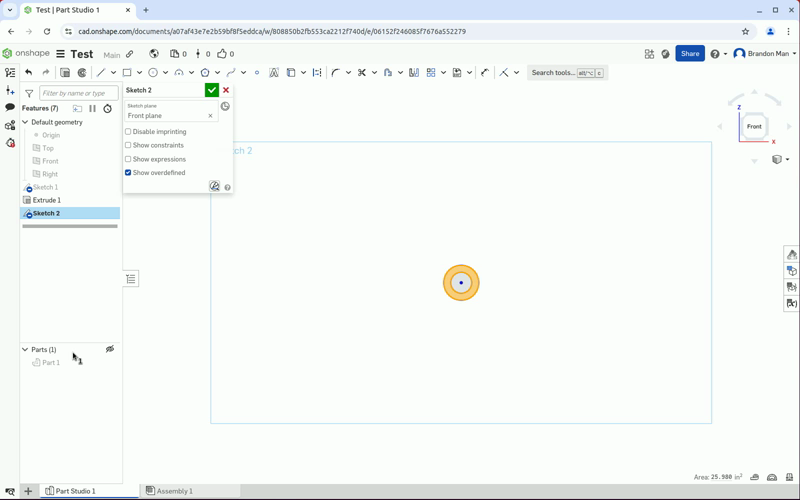
key(shift+y)
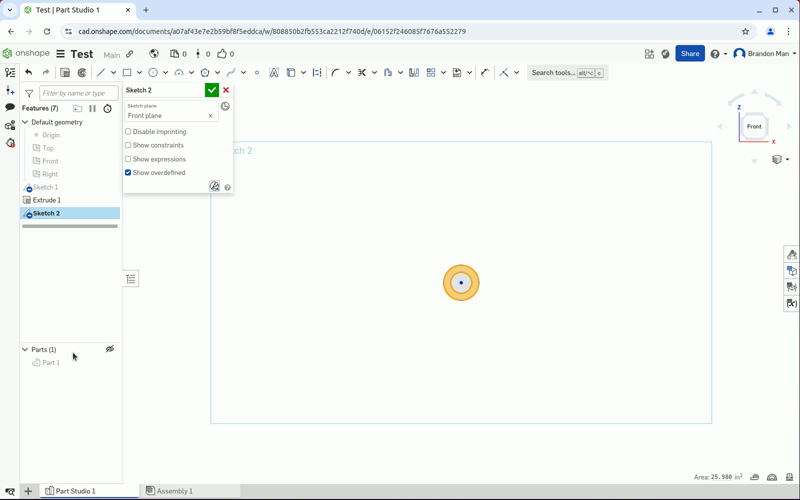
key(shift+e)
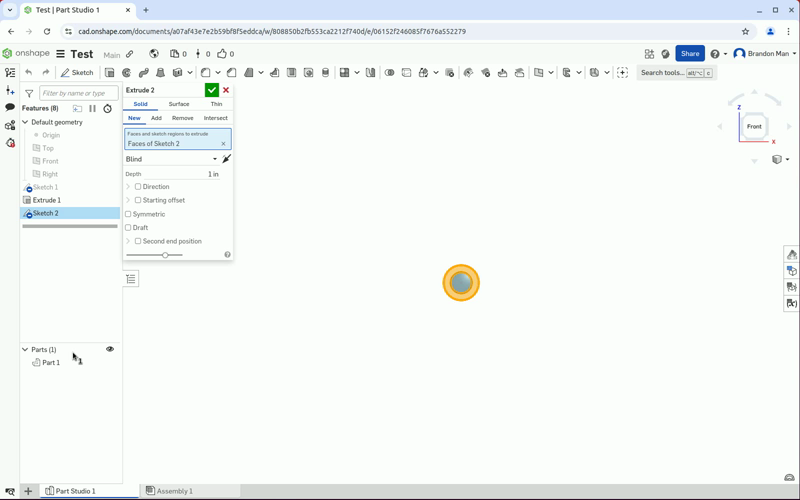
mouse_move(143, 106)
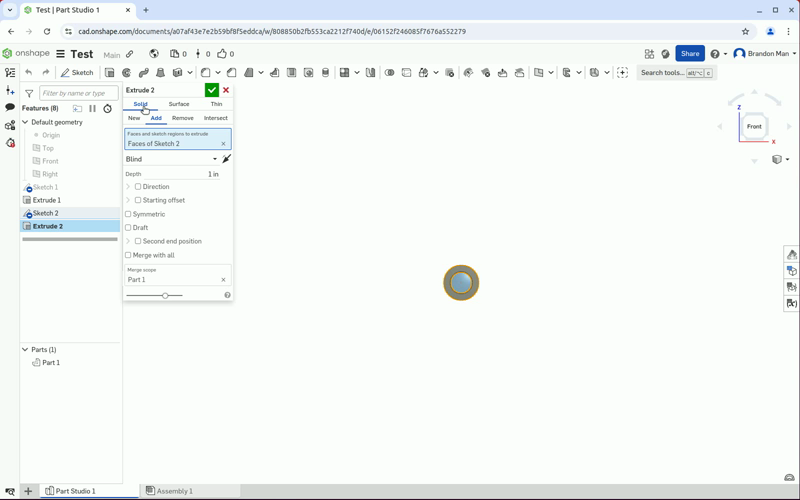
click(143, 106)
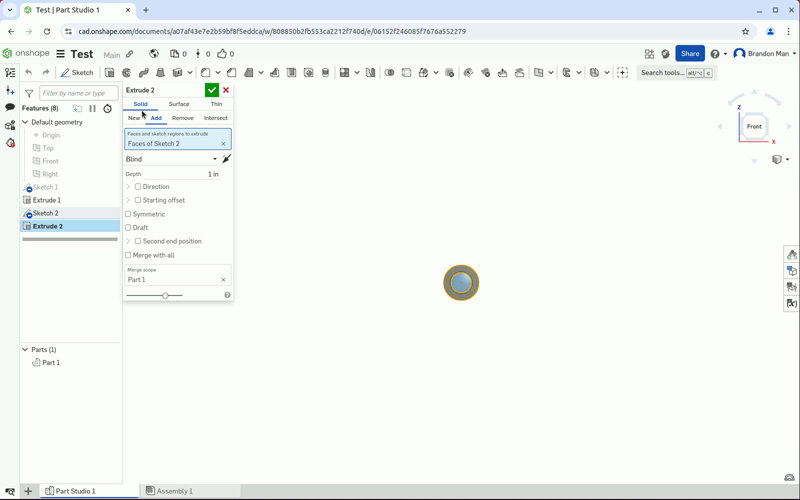
mouse_move(137, 120)
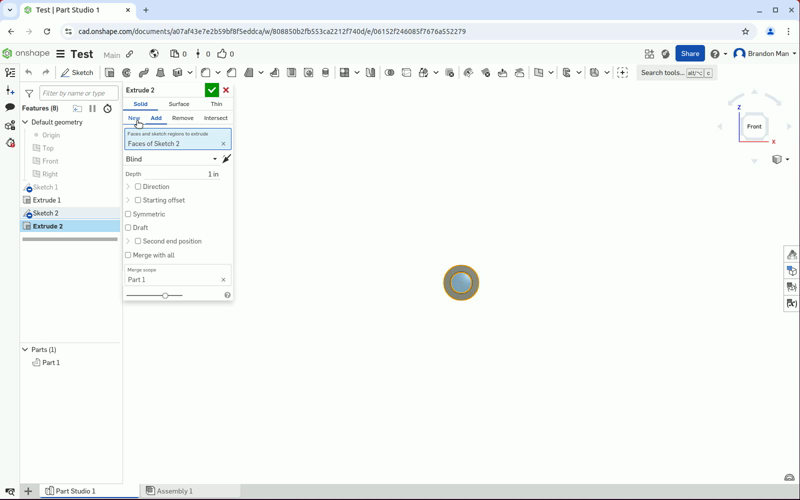
click(137, 120)
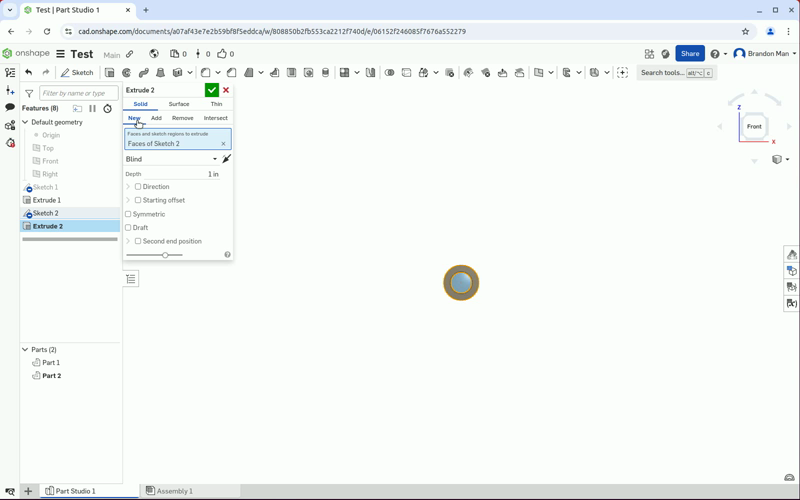
key(tab, 4)
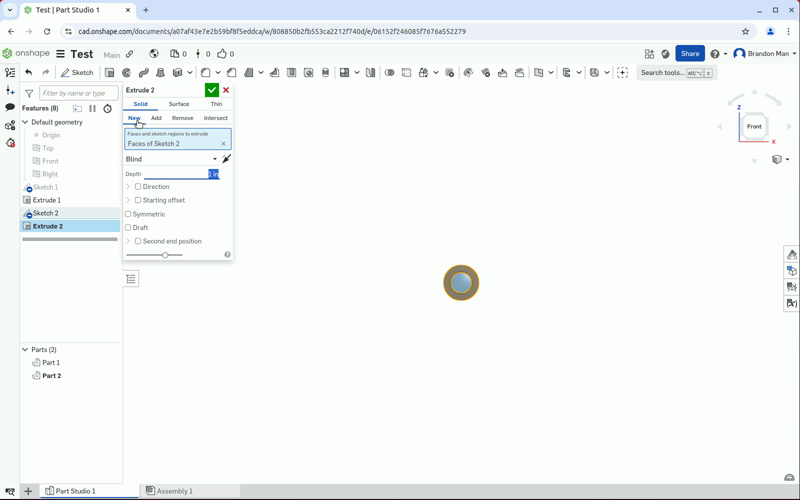
text(1.685)
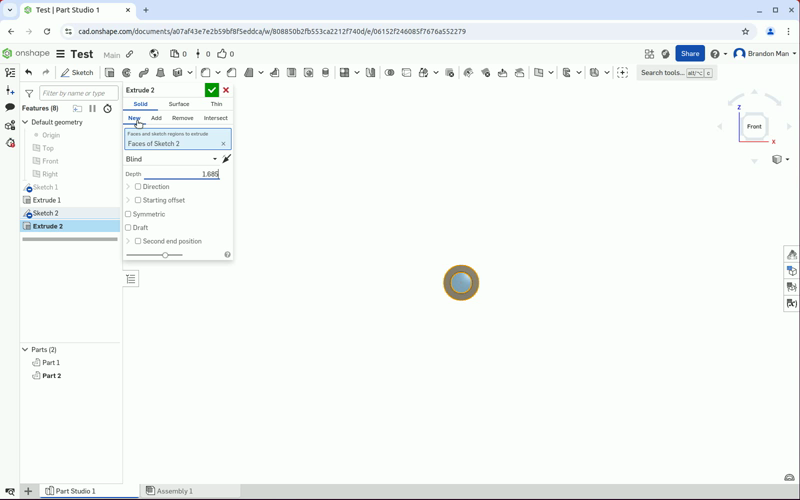
key(enter)
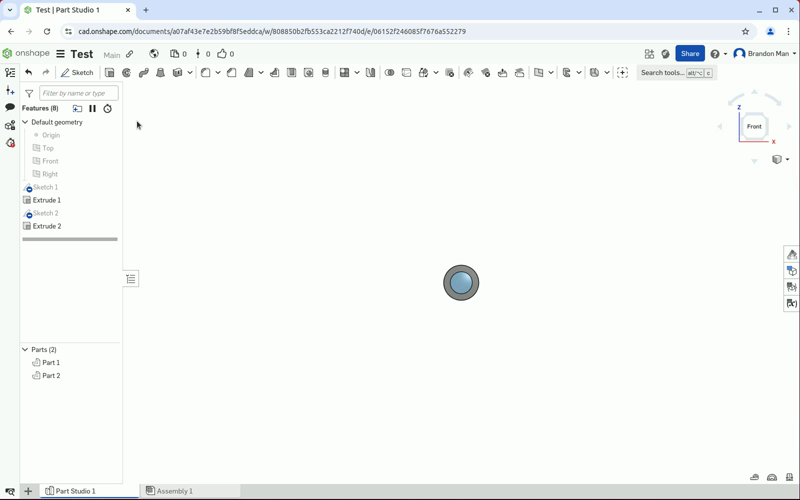
key(shift+h)
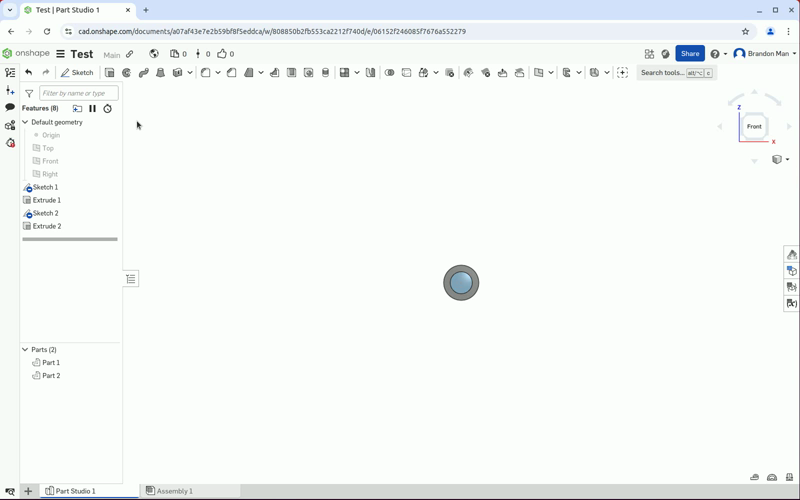
key(shift+h)
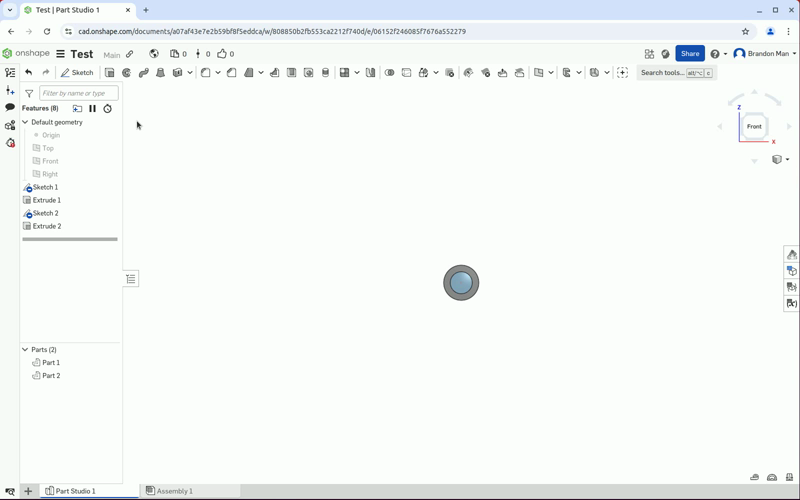
key(shift+7)
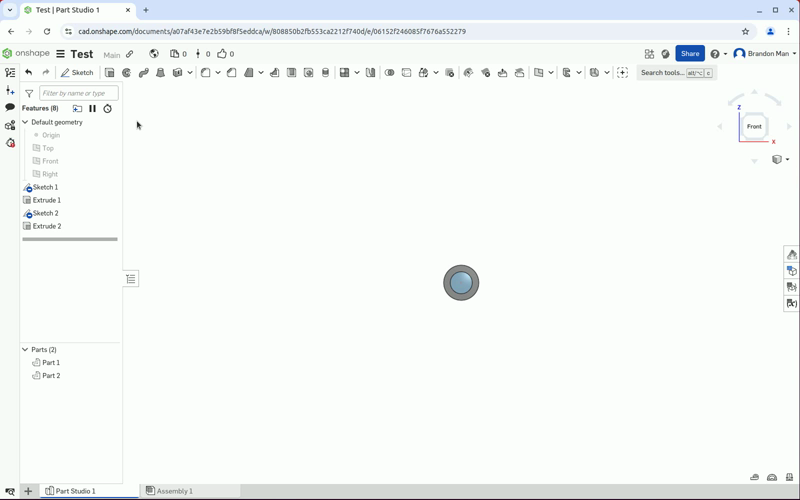
key(left, 2)
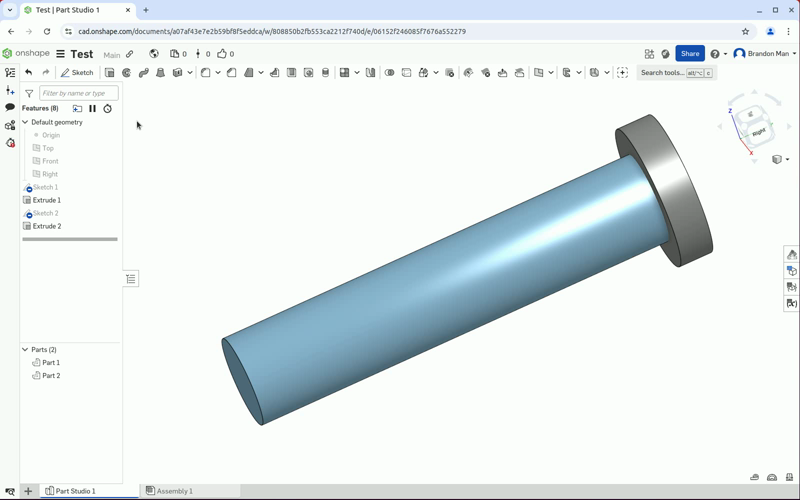
key(down, 2)
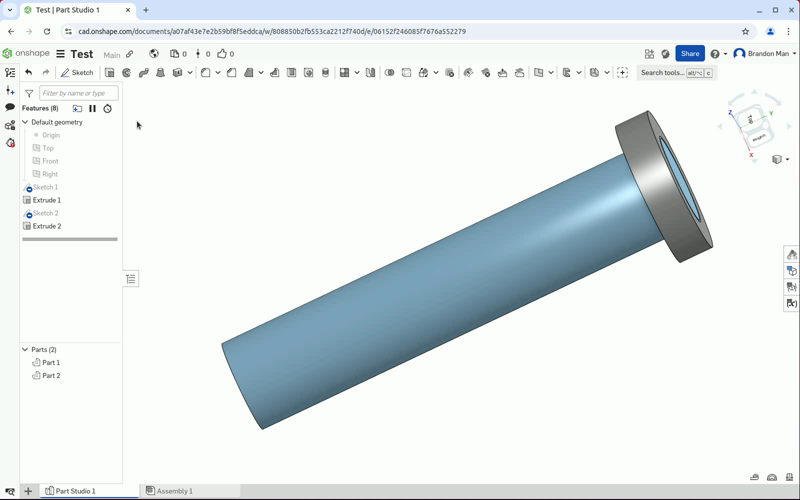
key(up, 2)
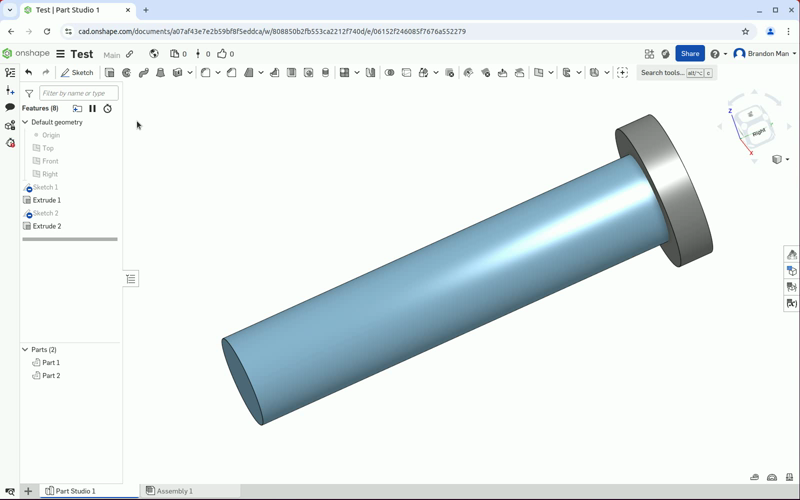
key(right, 2)
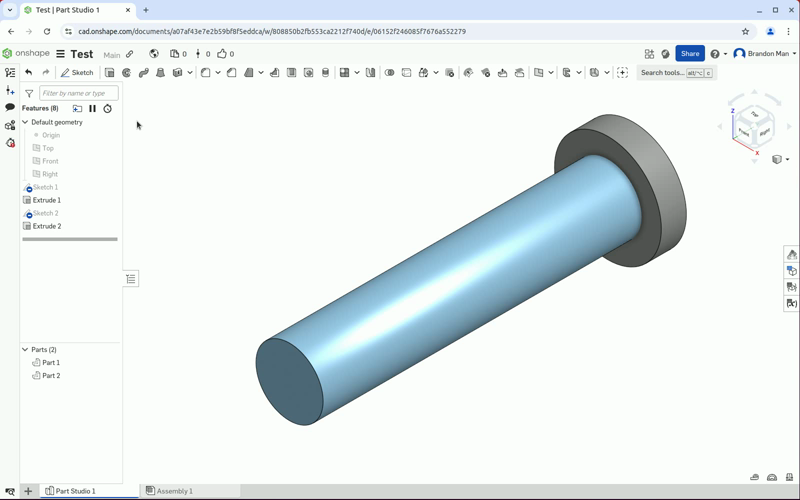
mouse_move(73, 189)
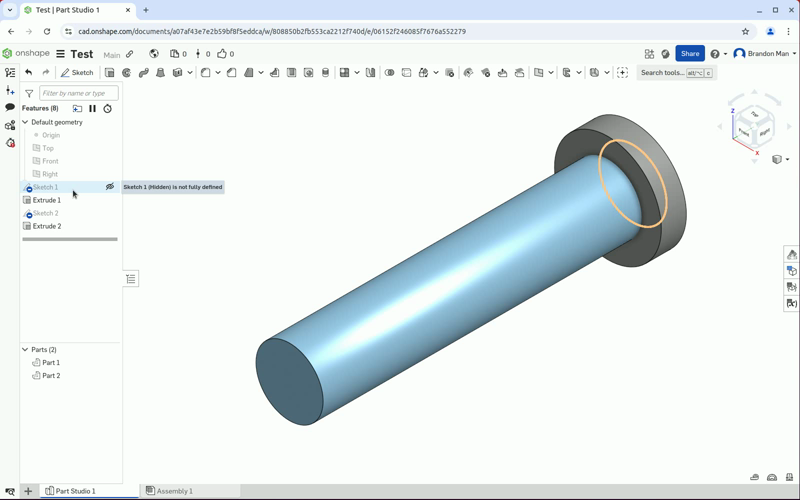
click(73, 189)